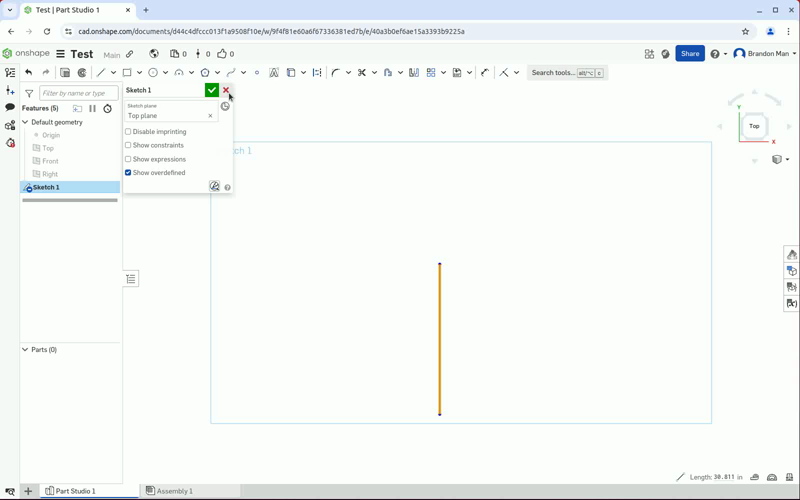
key(shift+h)
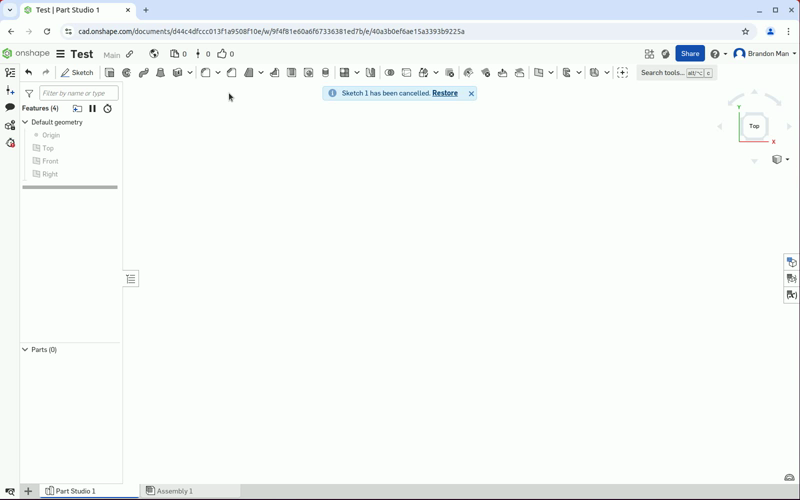
mouse_move(73, 352)
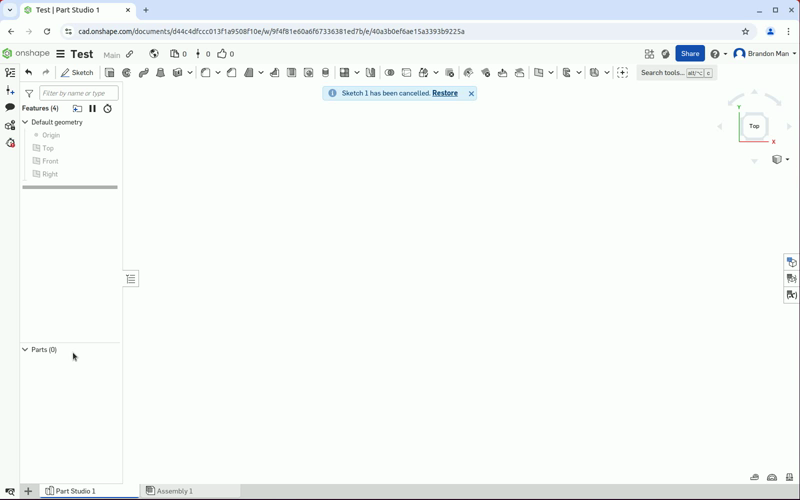
key(y)
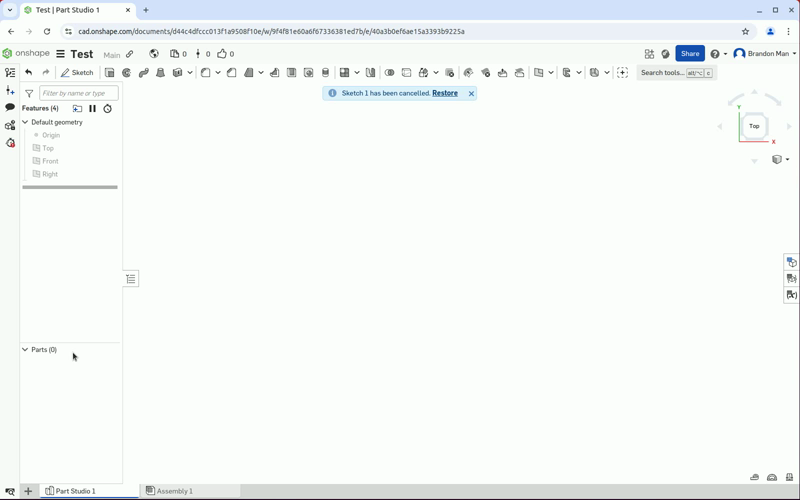
key(shift+p)
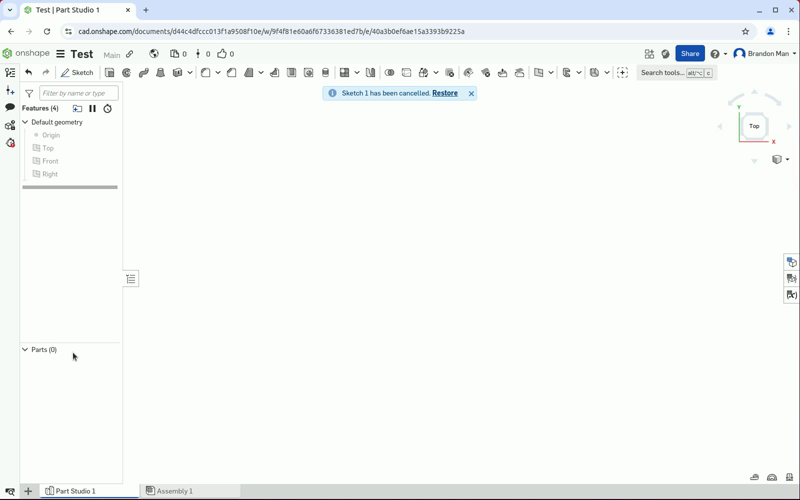
key(space)
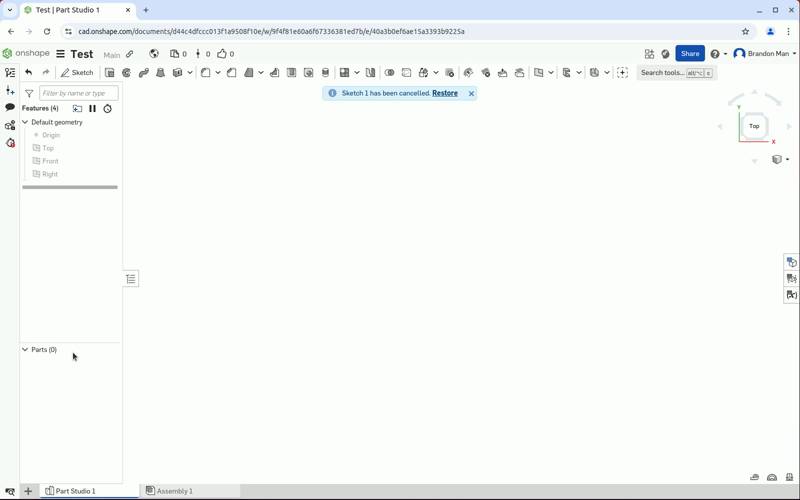
key_down(shift)
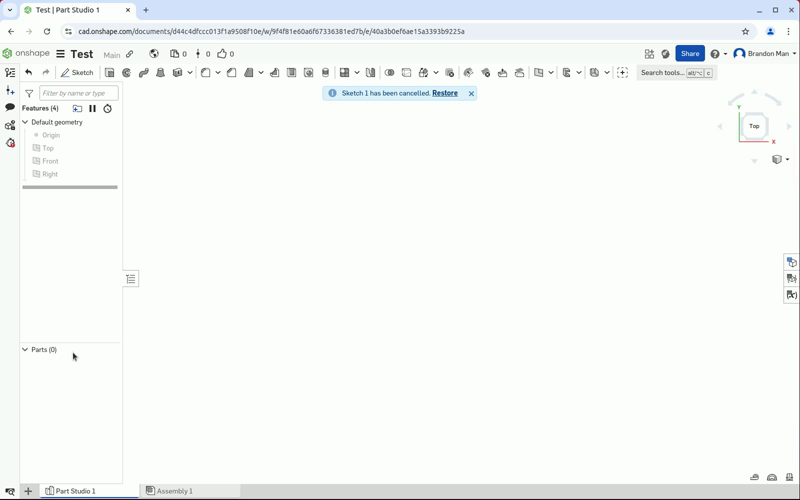
key(up)
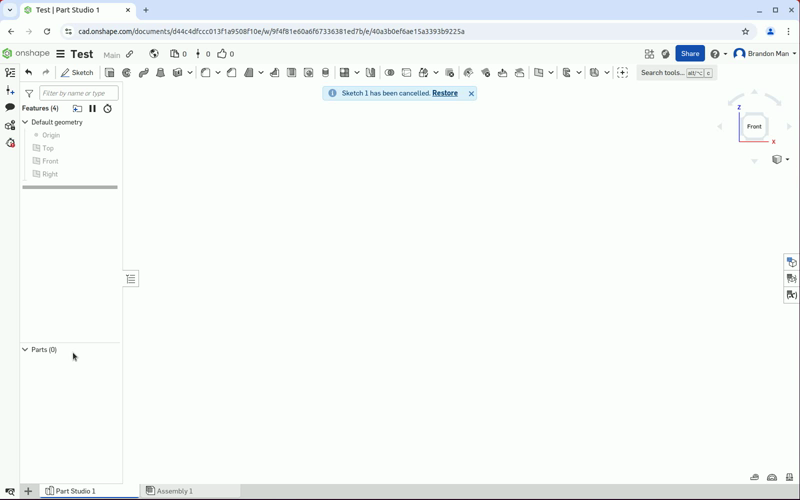
key_up(shift)
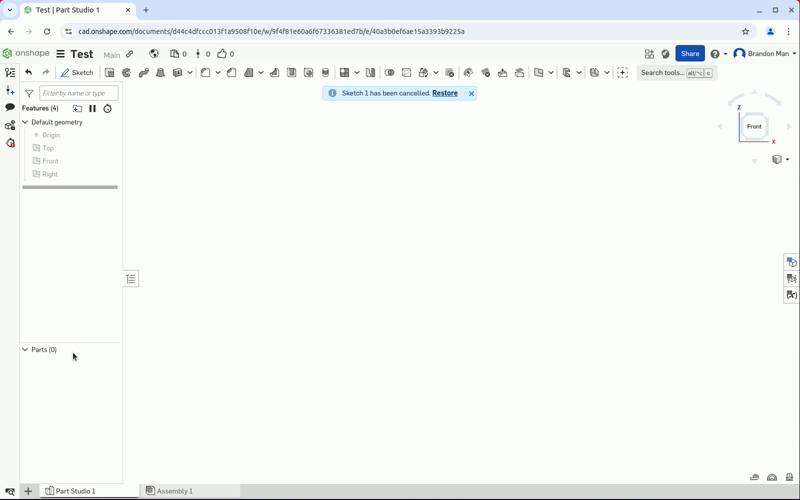
mouse_move(73, 352)
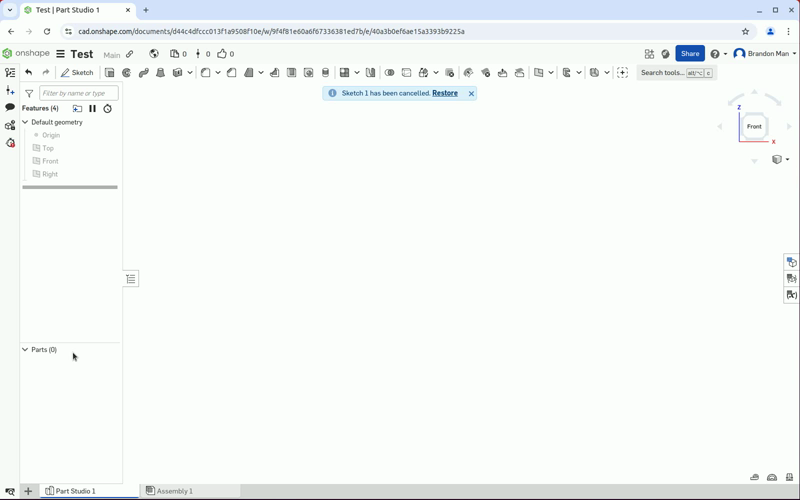
key(shift+y)
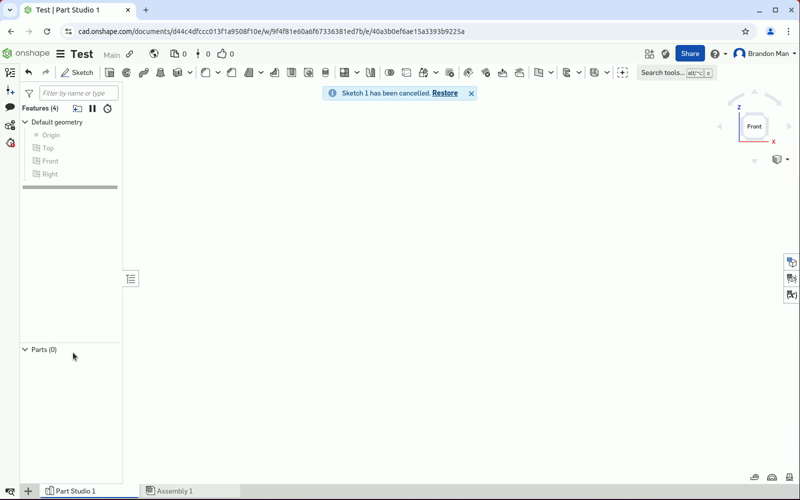
key(shift+s)
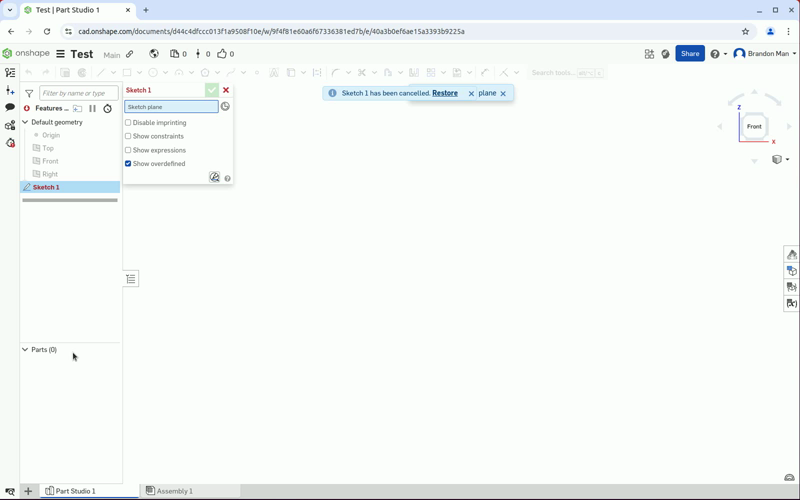
mouse_move(73, 163)
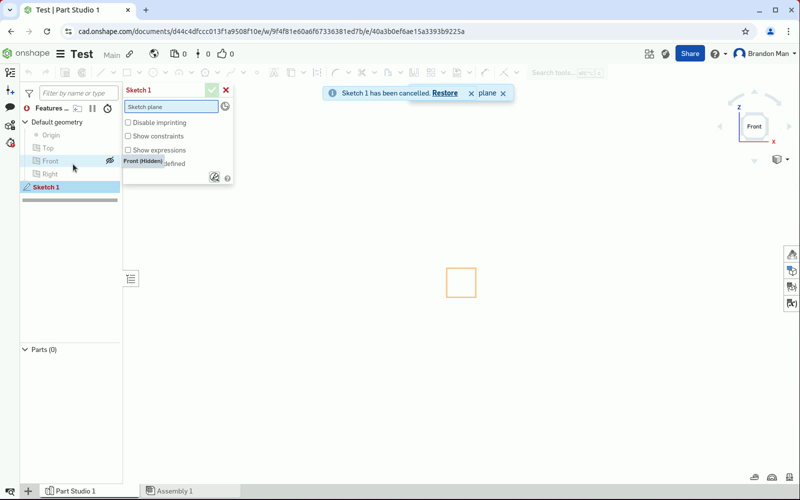
click(73, 163)
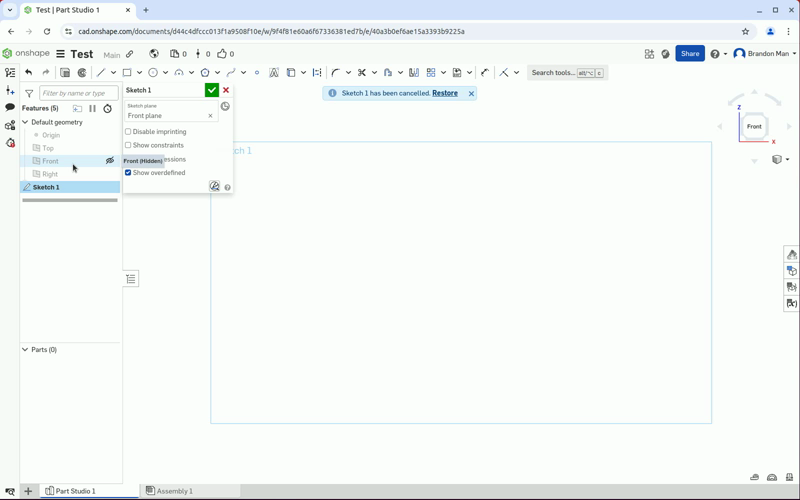
mouse_move(73, 352)
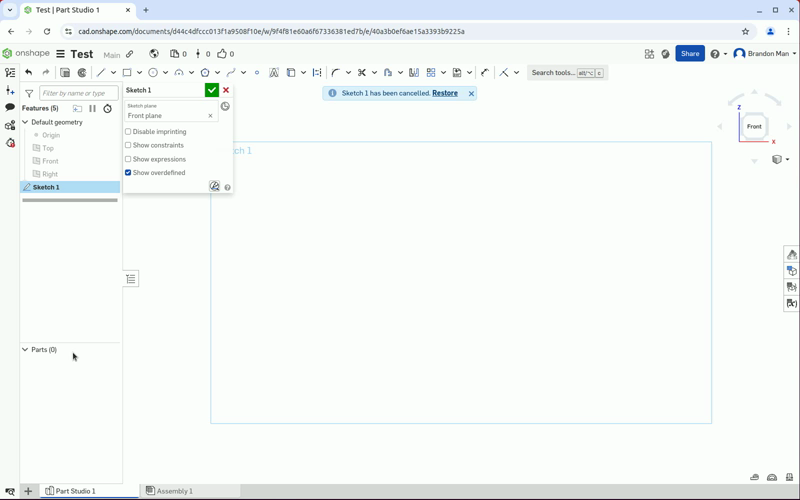
key(y)
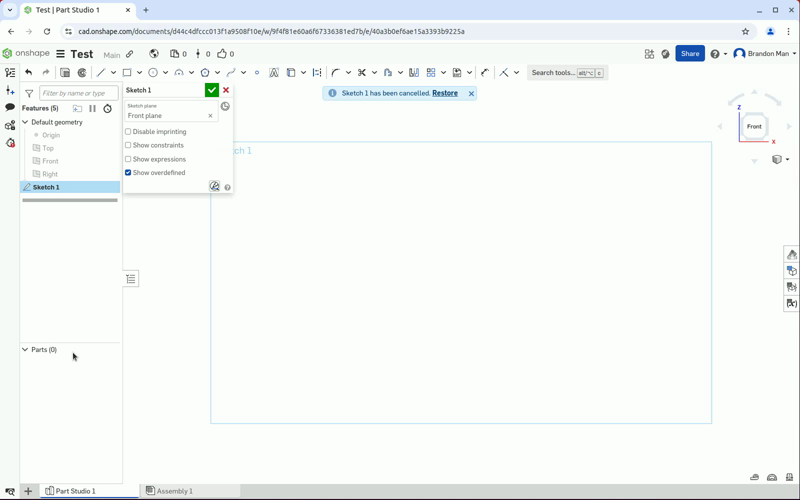
key(c)
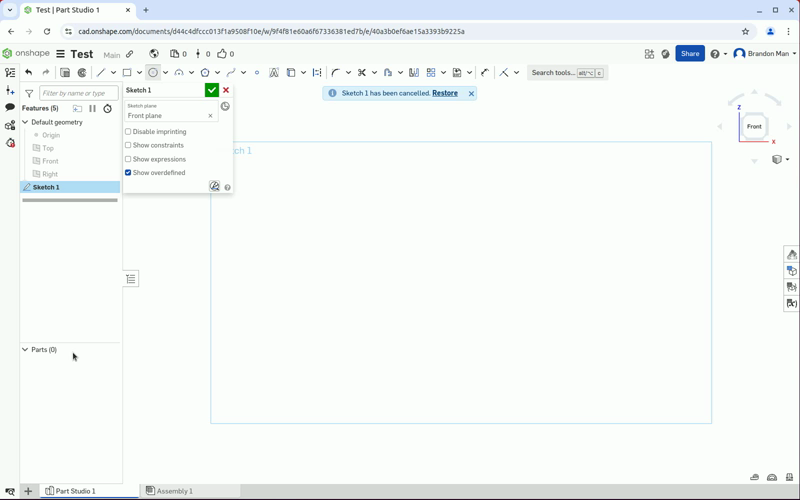
key_down(shift)
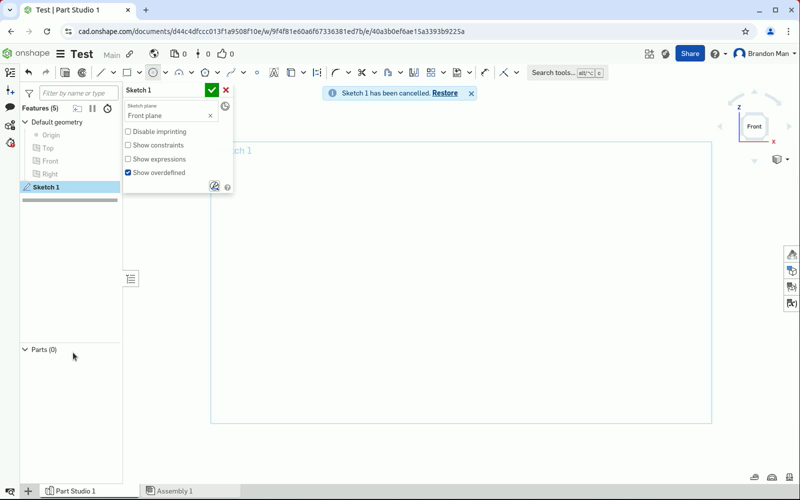
mouse_move(460, 282)
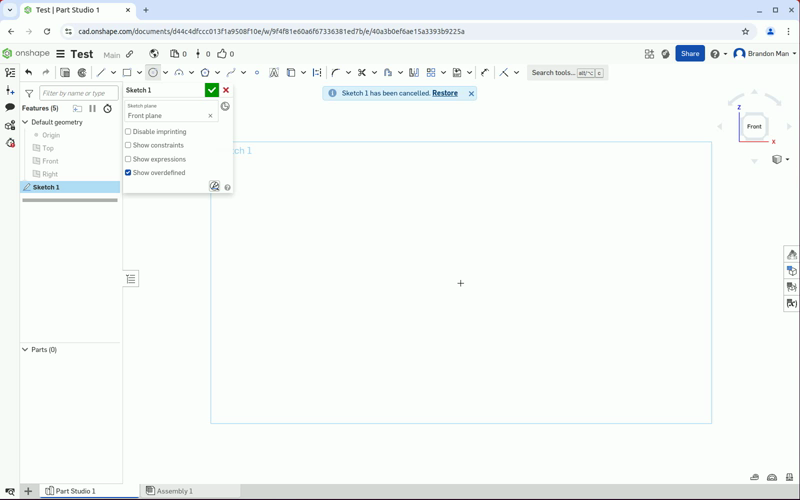
click(460, 282)
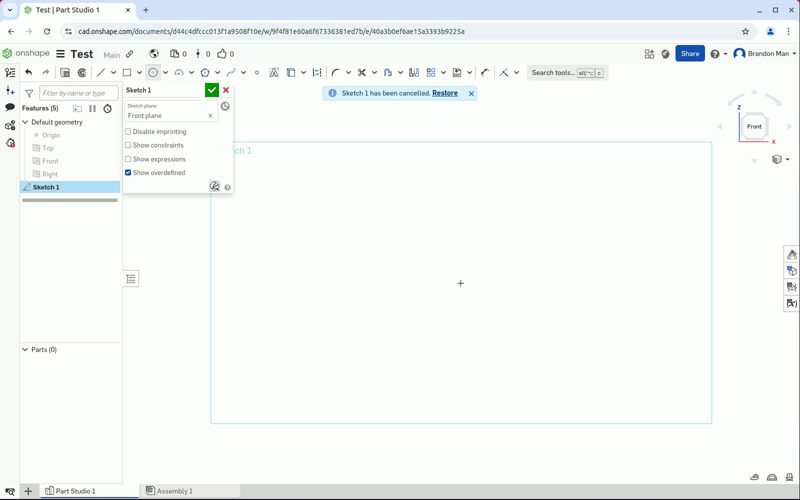
key_up(shift)
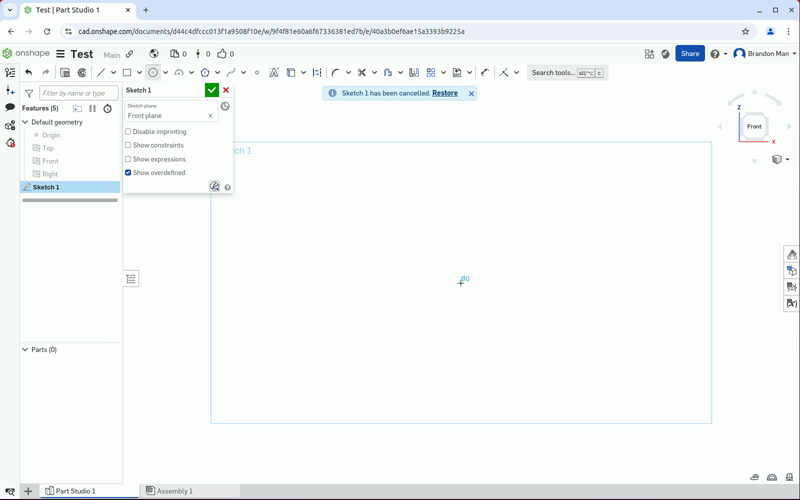
mouse_move(535, 282)
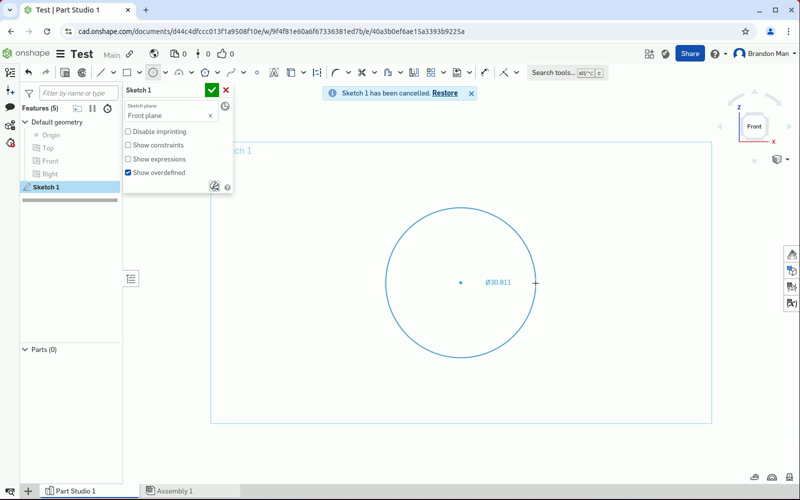
click(535, 282)
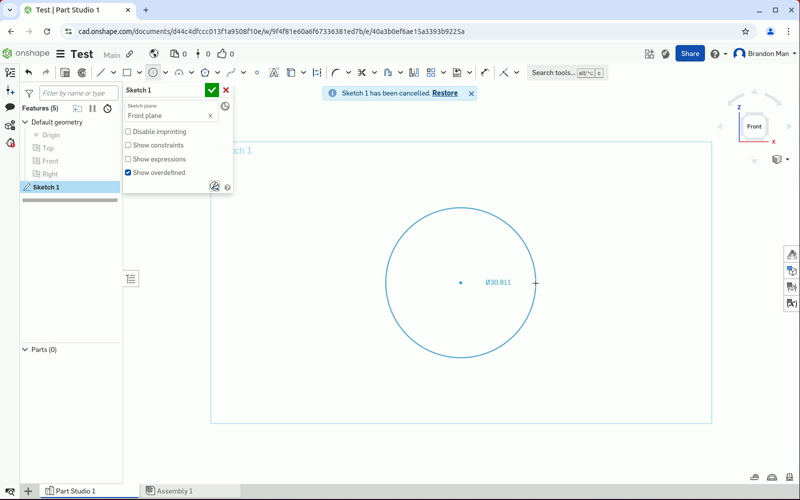
key(esc)
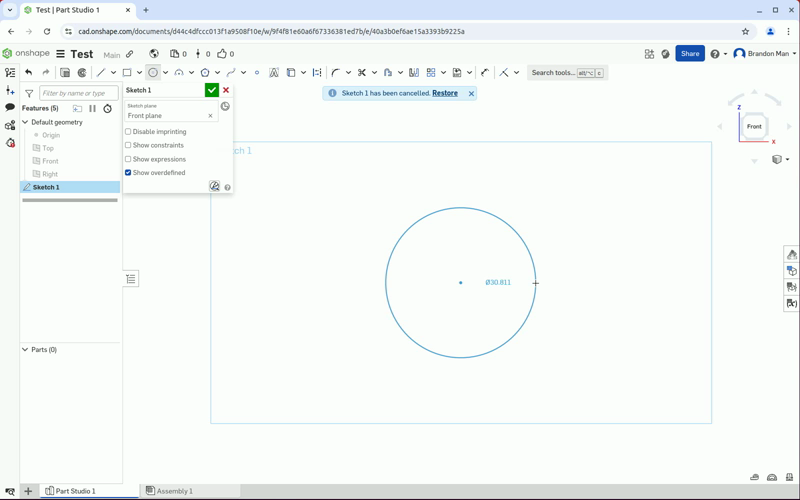
key(c)
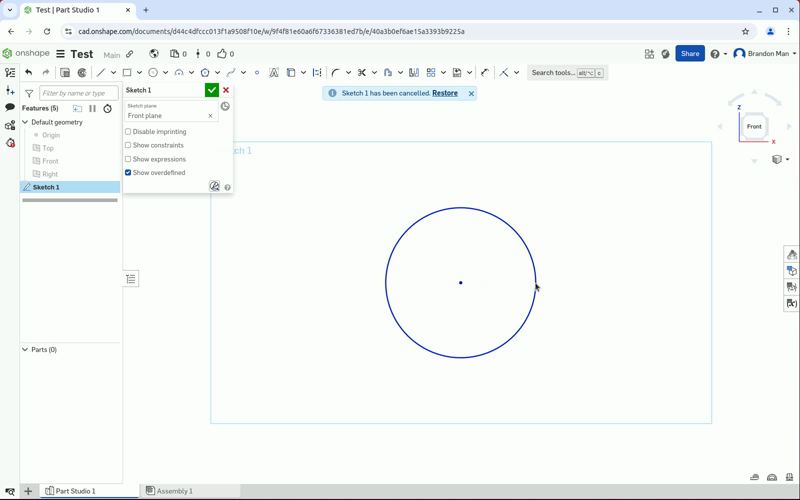
key_down(shift)
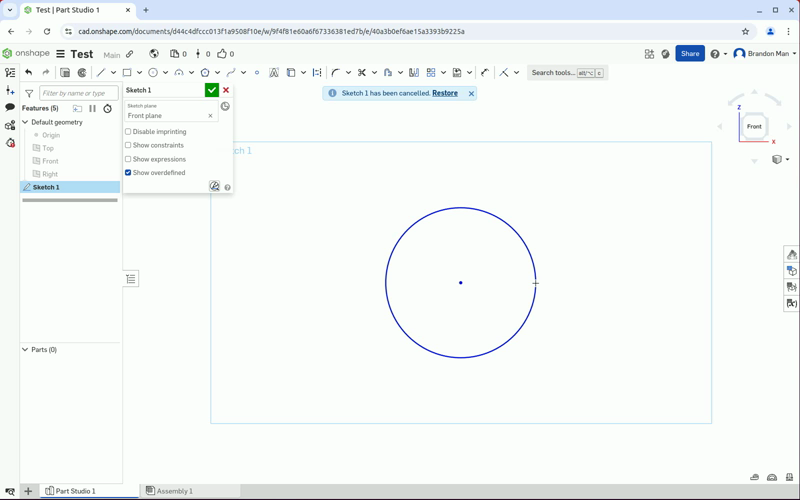
mouse_move(460, 282)
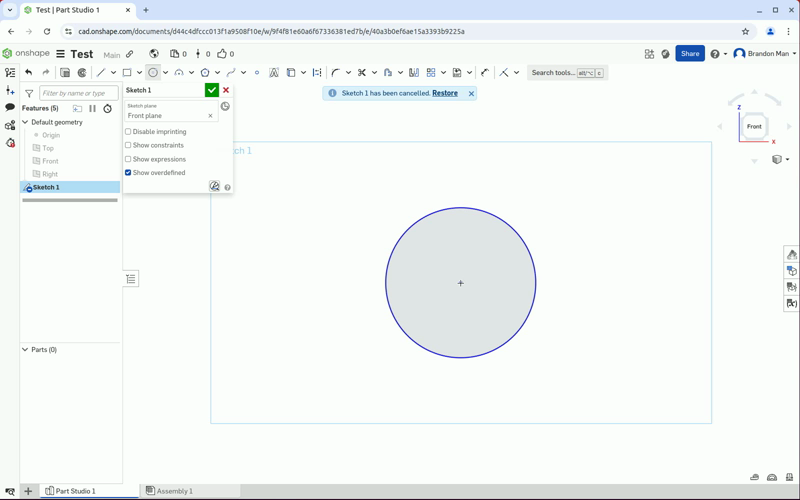
click(460, 282)
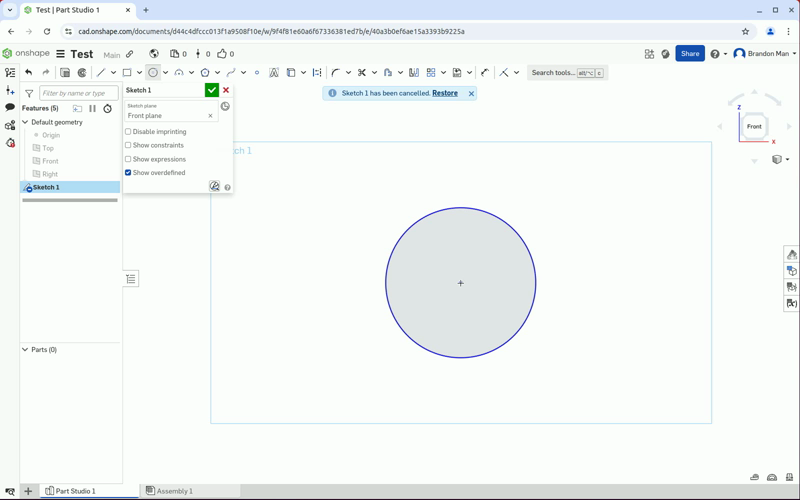
key_up(shift)
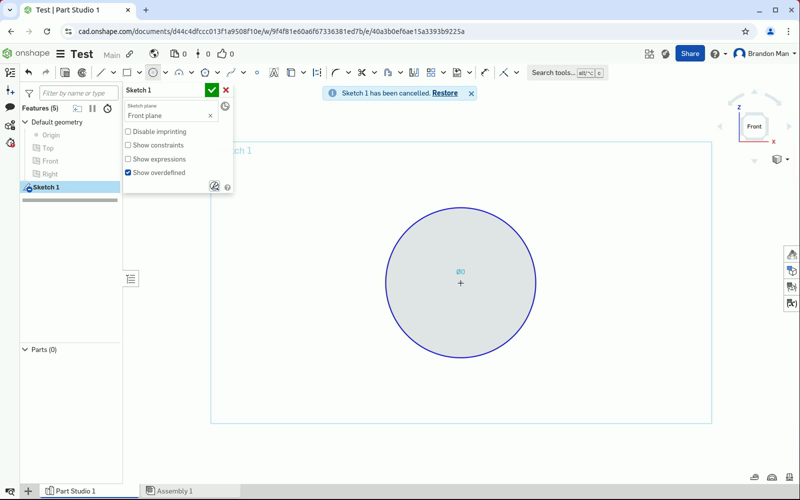
mouse_move(528, 282)
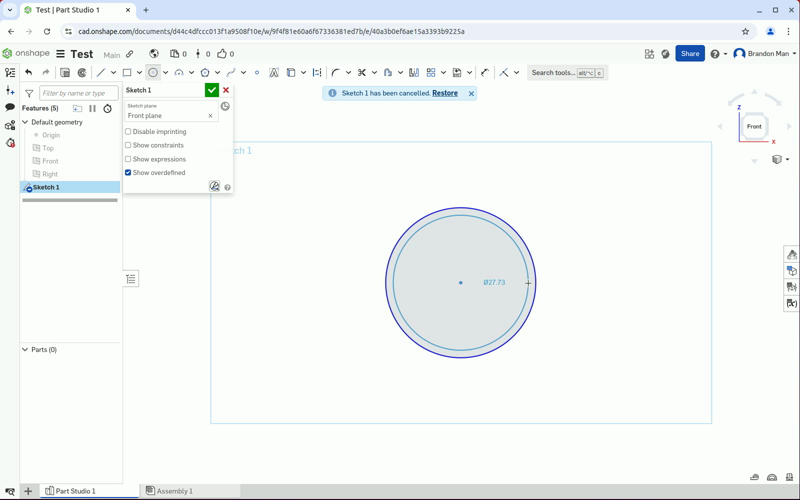
click(528, 282)
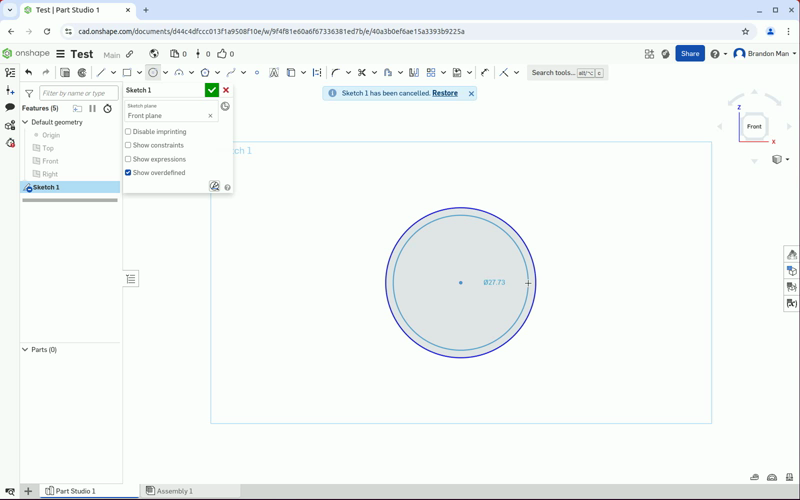
key(esc)
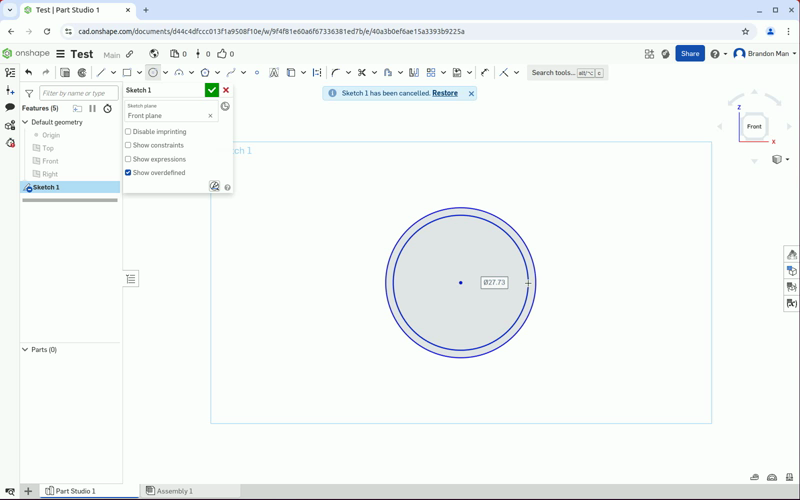
mouse_move(395, 253)
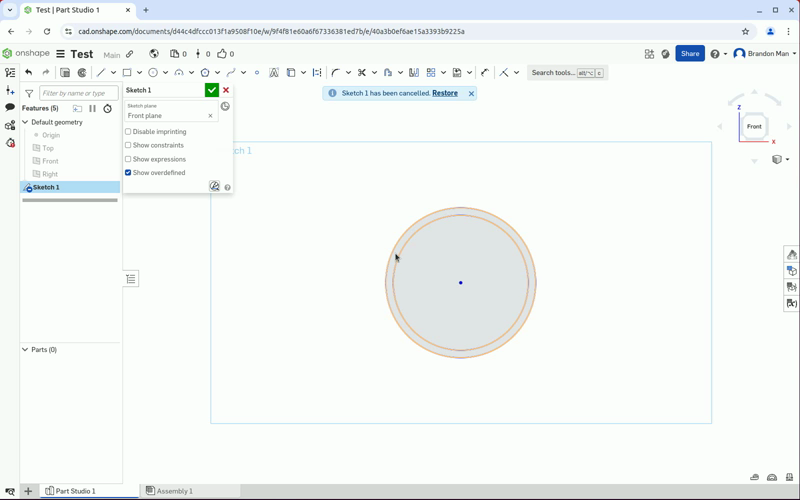
click(395, 253)
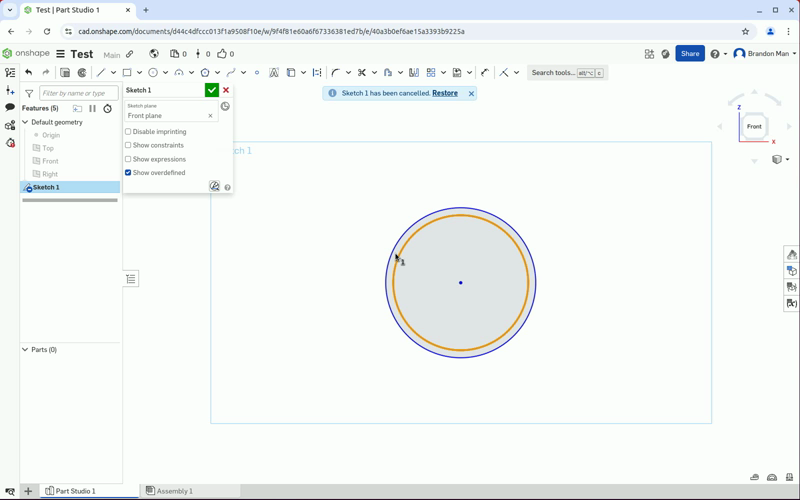
mouse_move(73, 352)
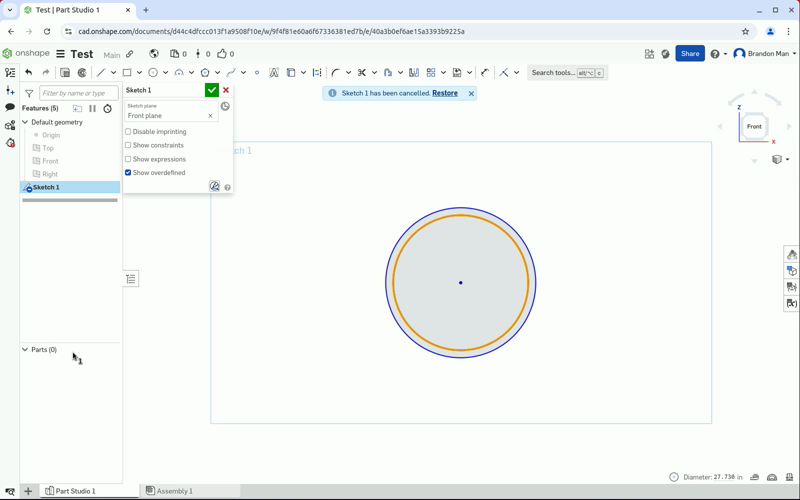
key(shift+y)
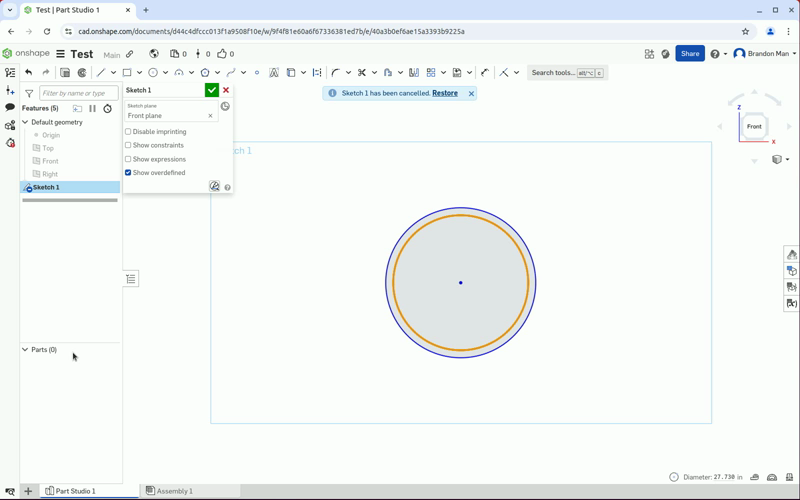
key(shift+e)
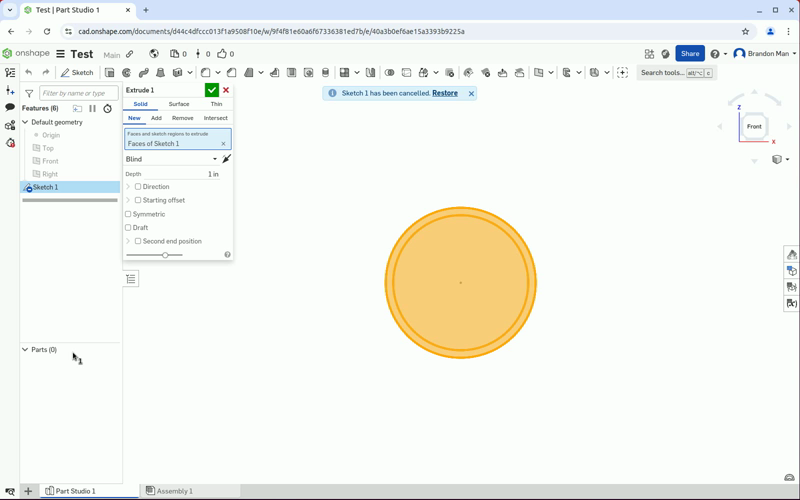
mouse_move(143, 106)
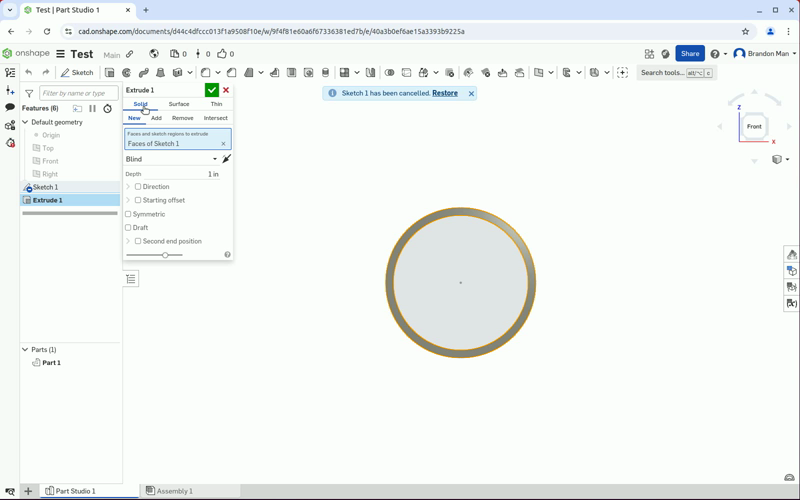
click(143, 106)
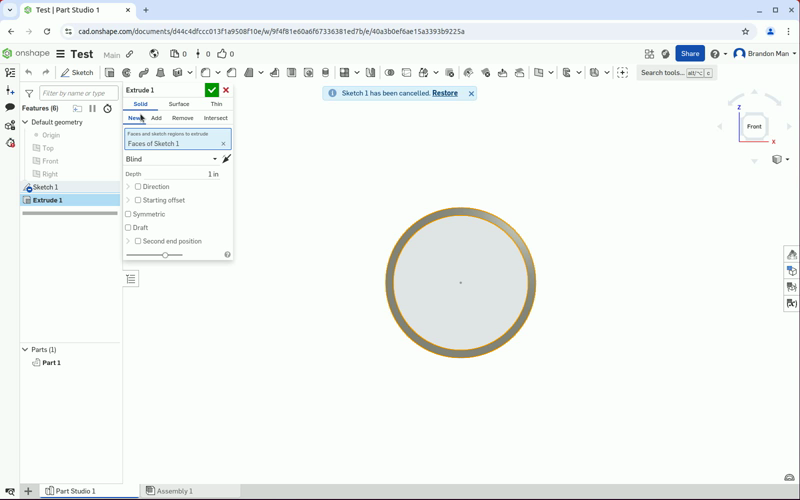
mouse_move(137, 120)
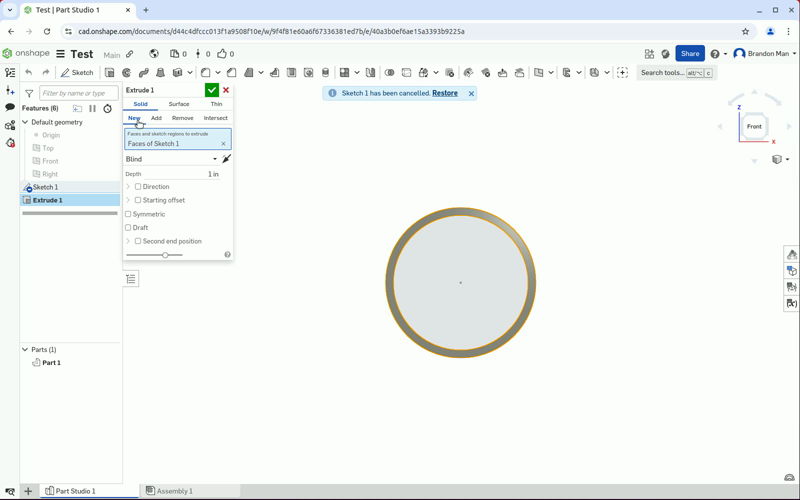
click(137, 120)
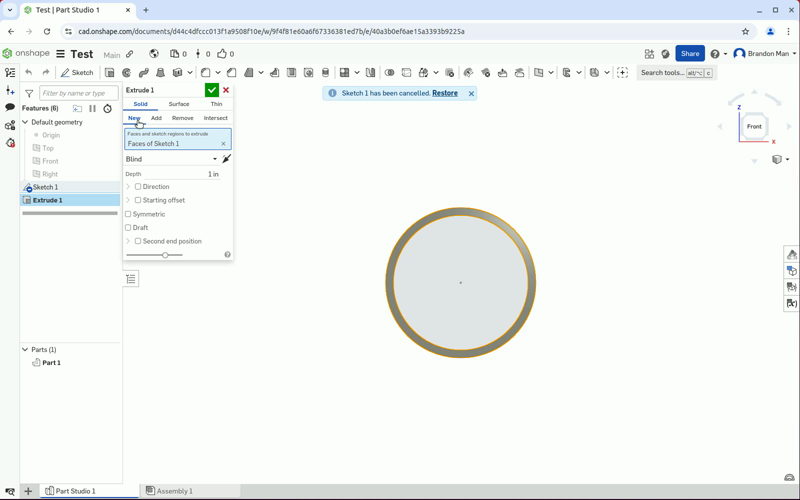
key(tab, 4)
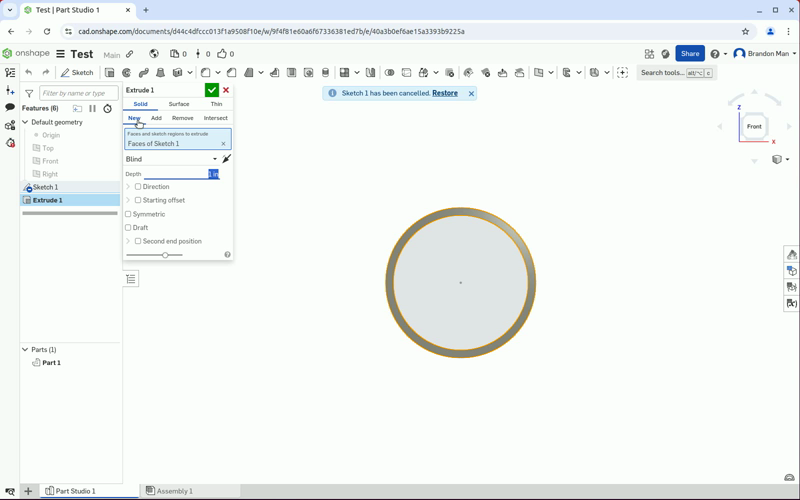
text(5.777)
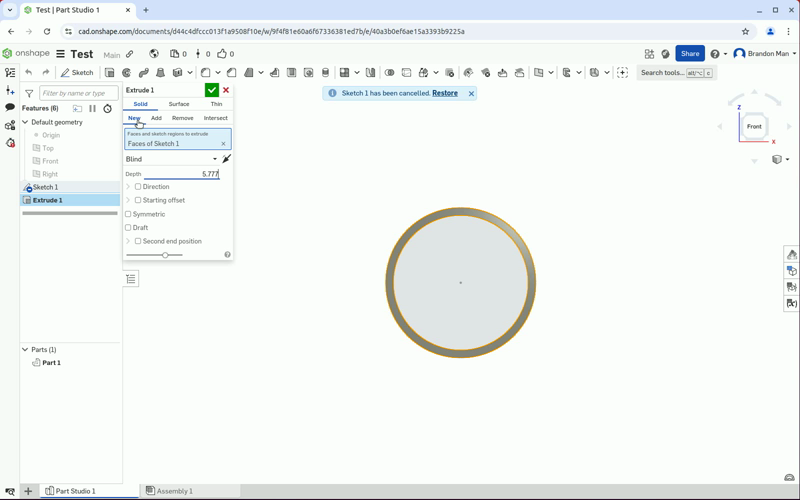
key(enter)
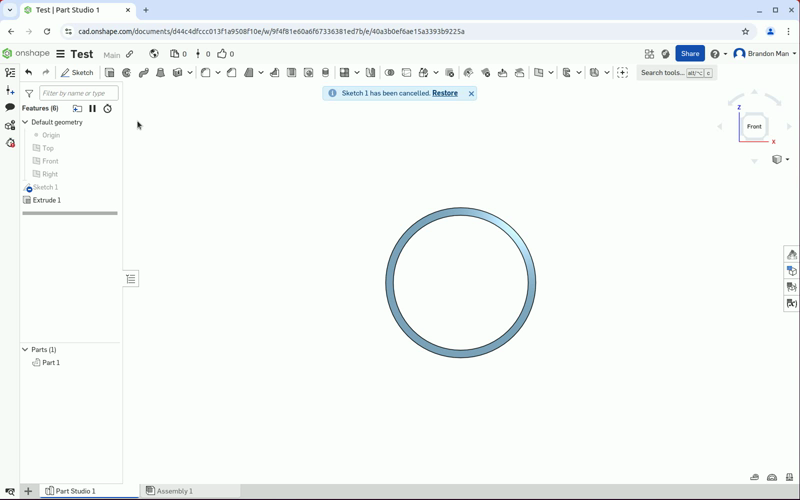
key(shift+h)
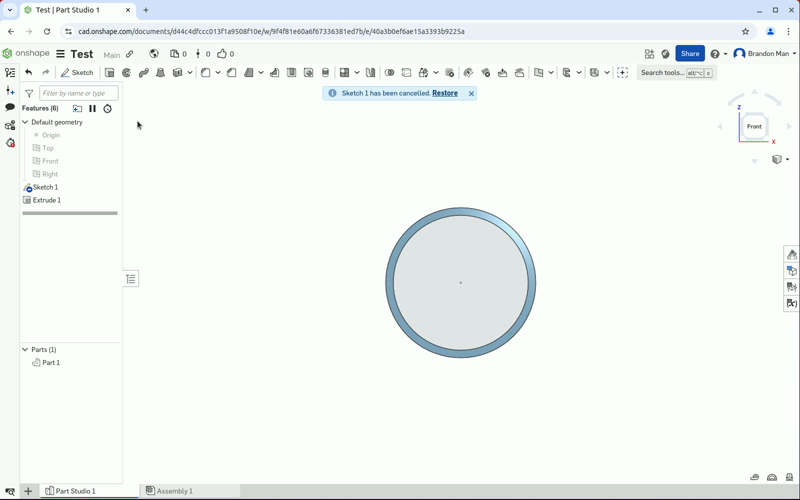
key(shift+h)
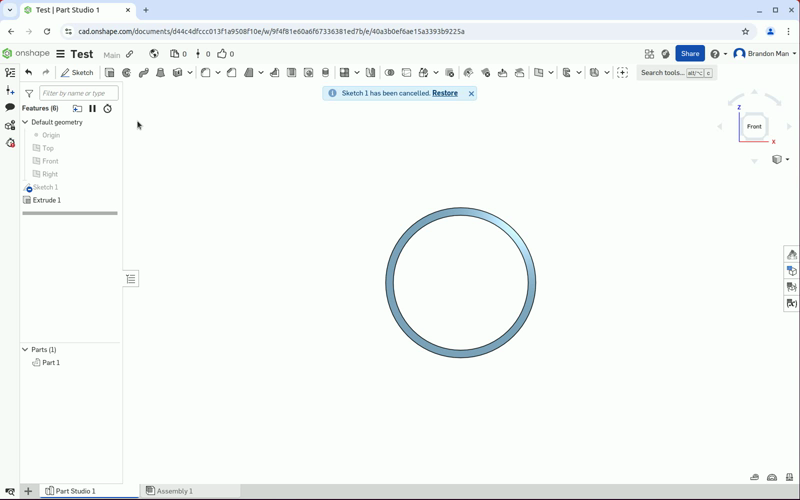
mouse_move(73, 189)
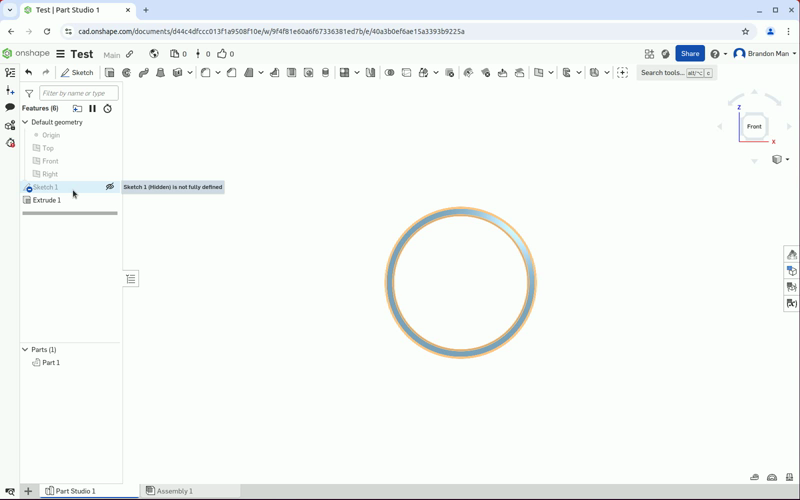
click(73, 189)
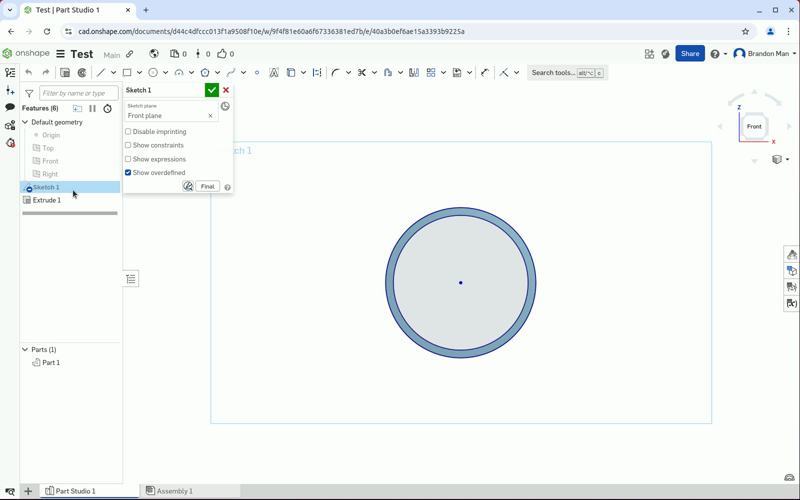
mouse_move(229, 92)
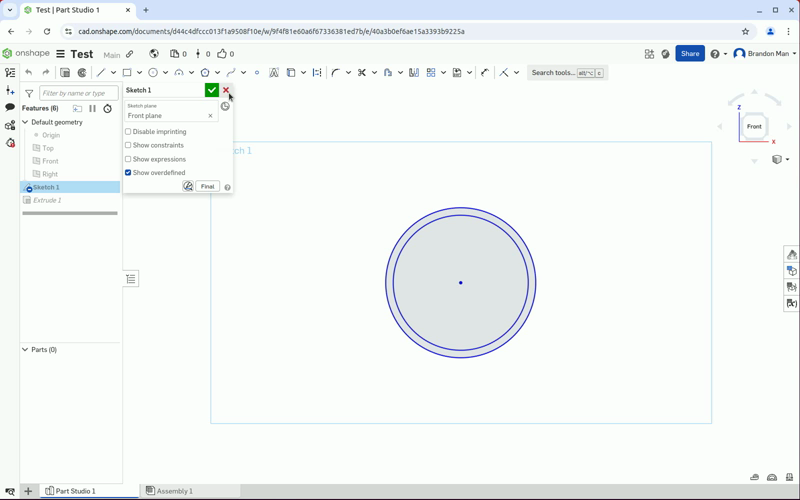
click(229, 92)
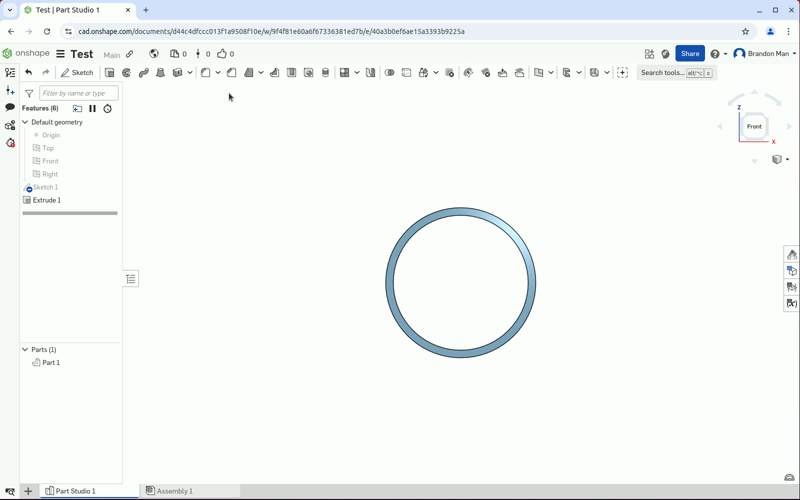
mouse_move(73, 352)
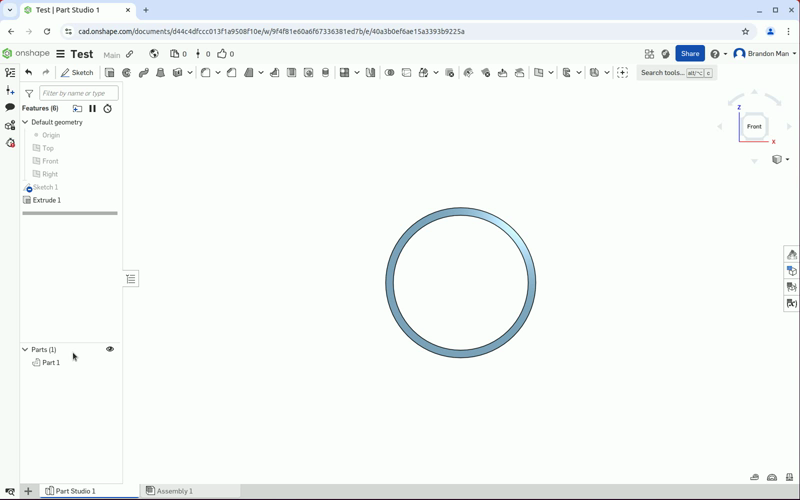
key(y)
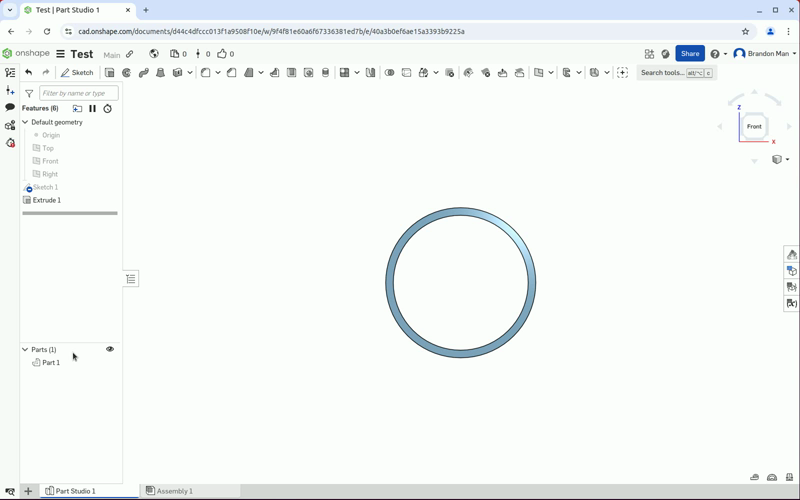
key(shift+p)
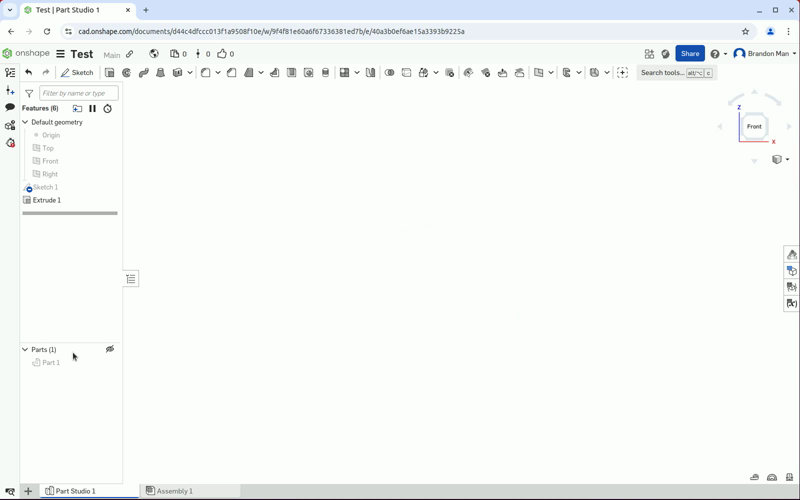
key(space)
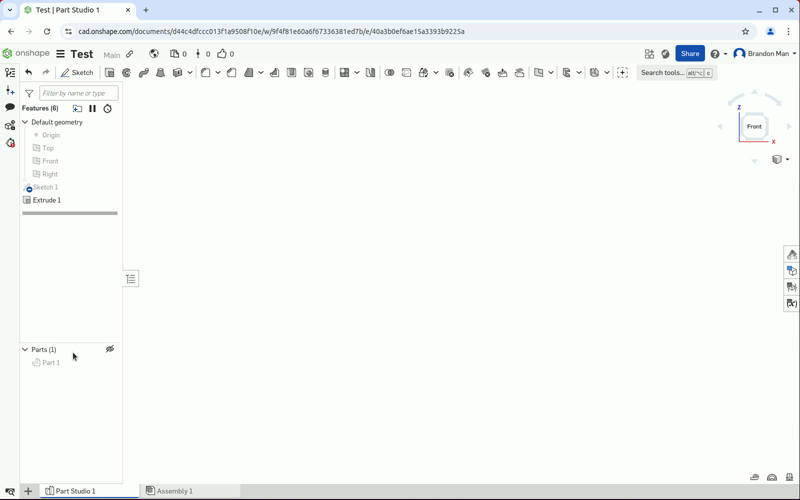
key_down(shift)
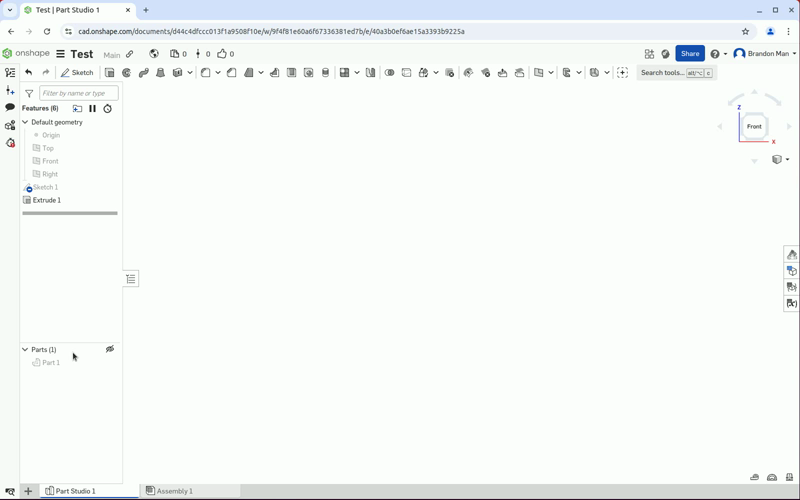
key(left)
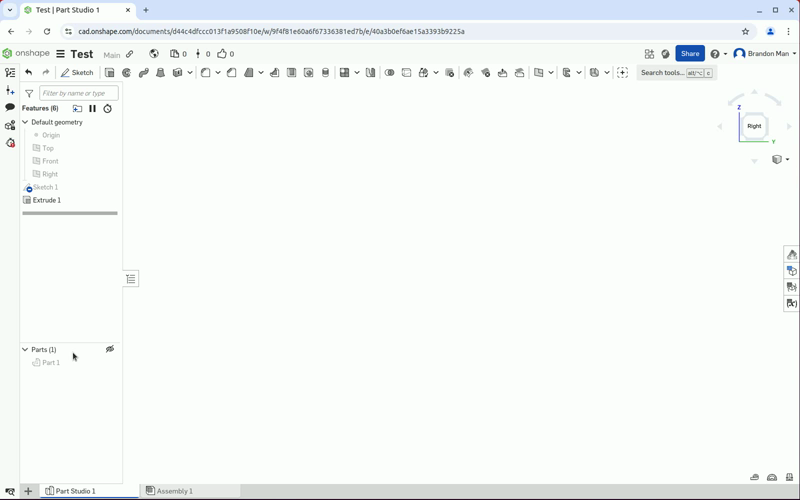
key_up(shift)
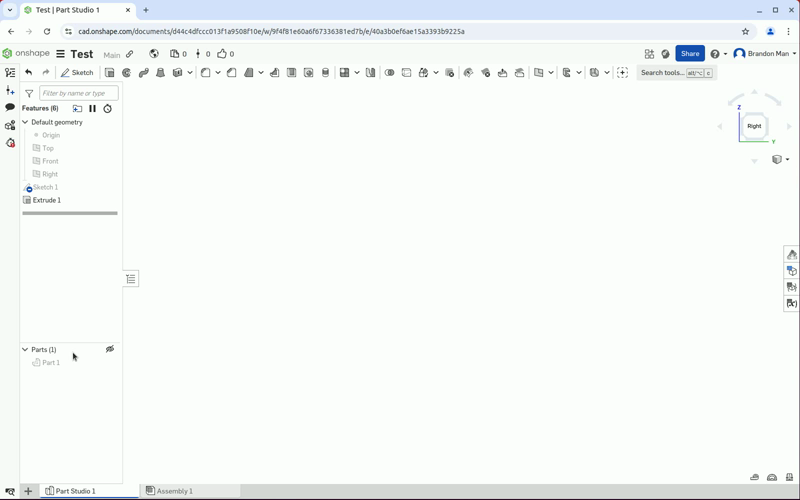
mouse_move(73, 352)
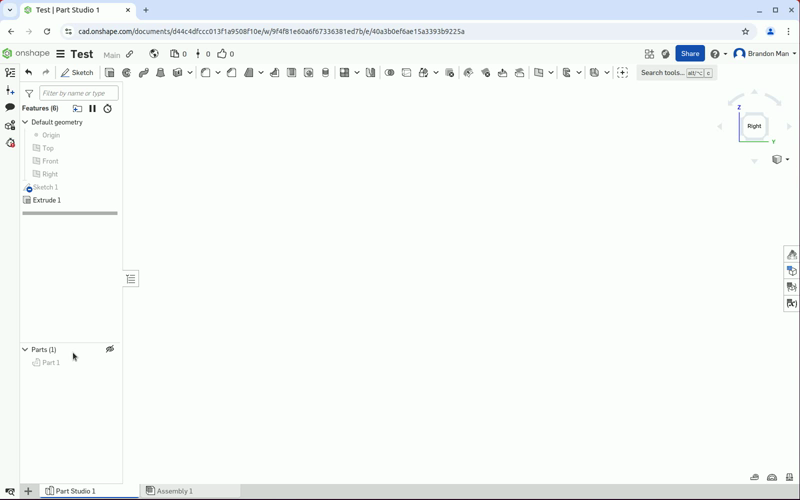
key(shift+y)
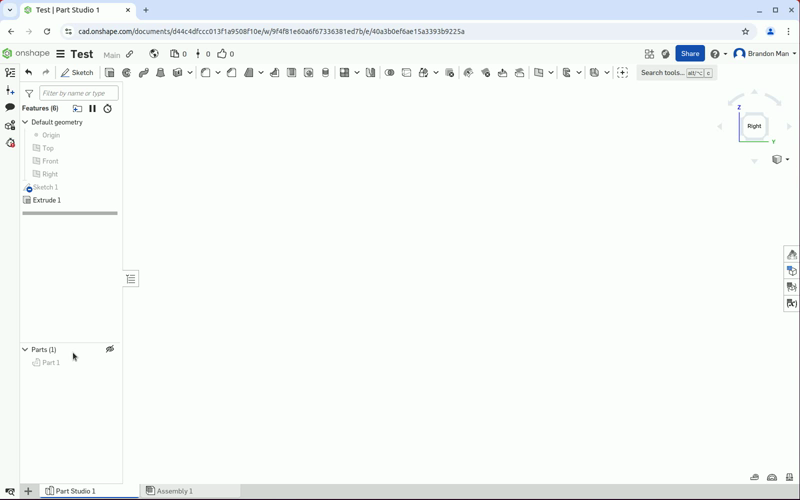
key(shift+s)
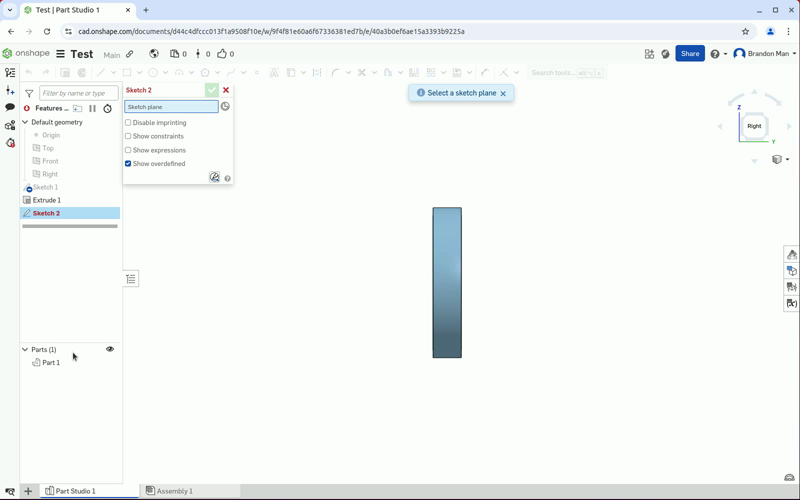
mouse_move(73, 176)
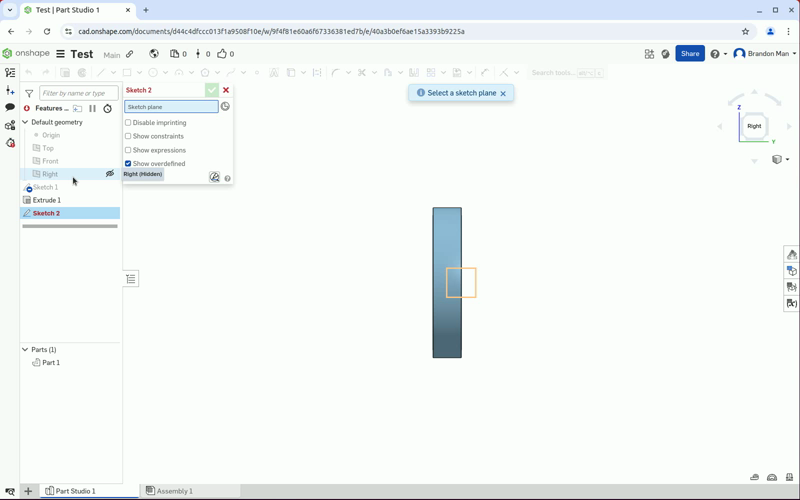
click(73, 176)
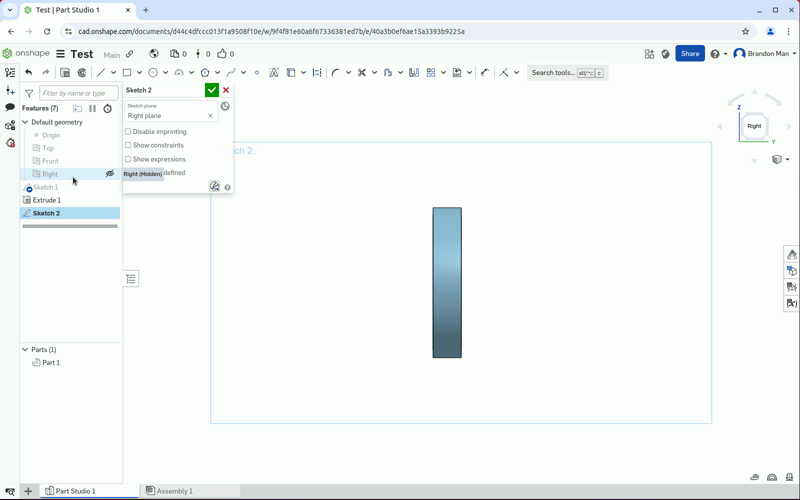
mouse_move(73, 352)
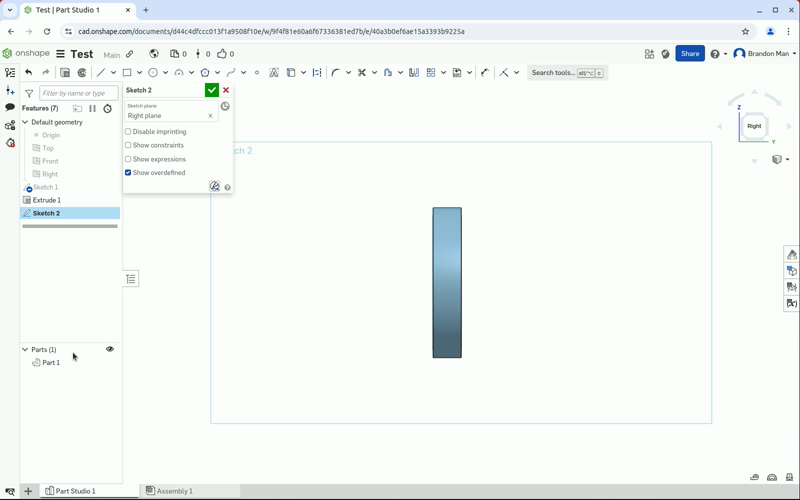
key(y)
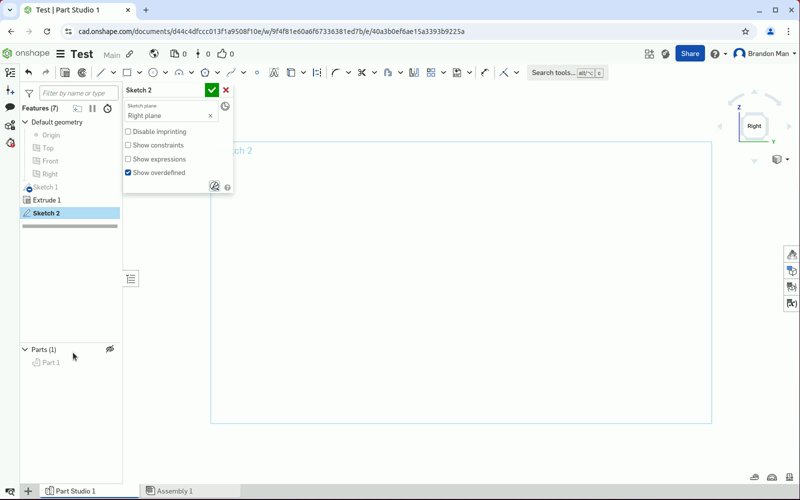
key(l)
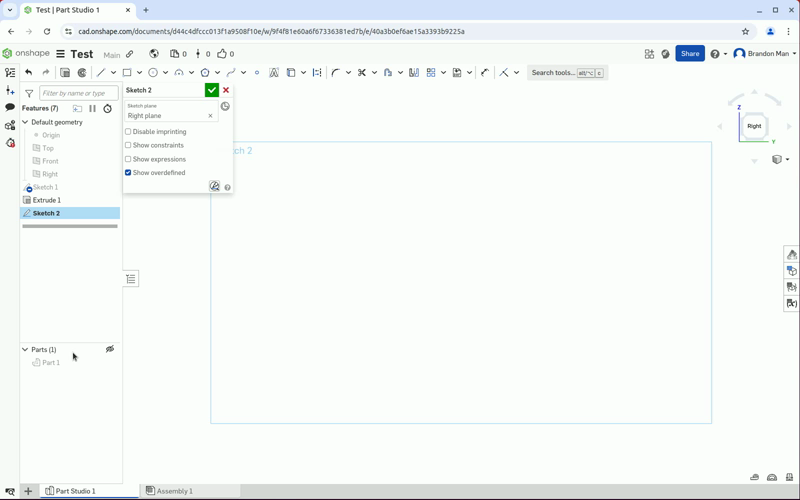
key_down(shift)
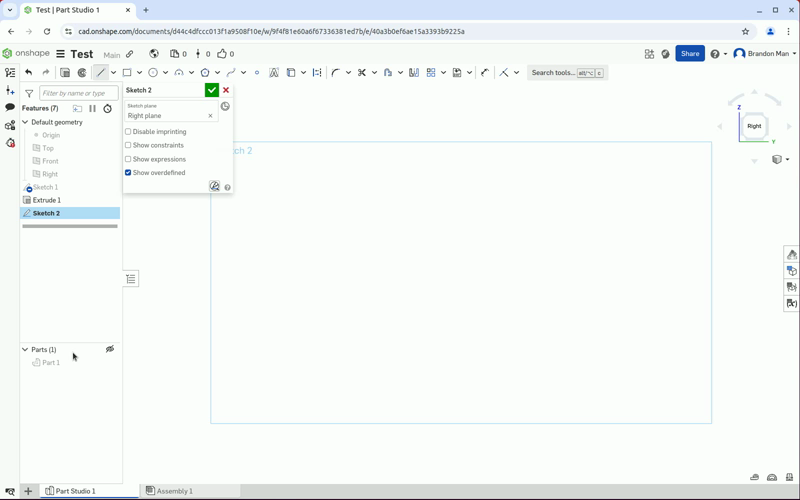
mouse_move(432, 375)
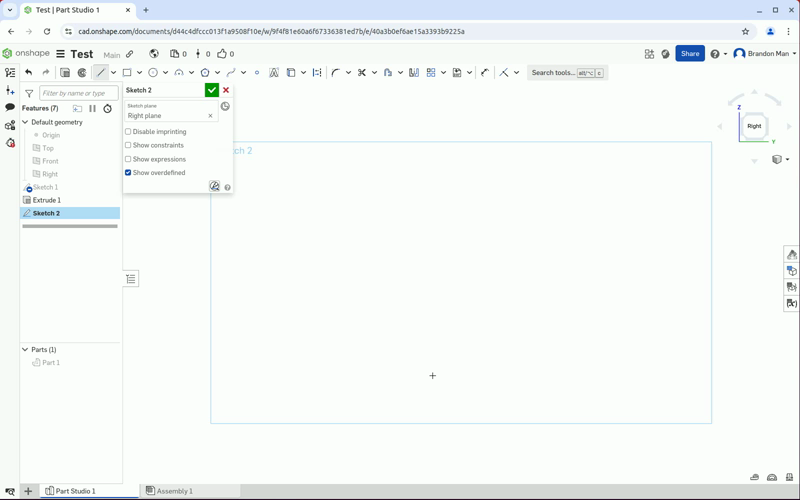
click(432, 375)
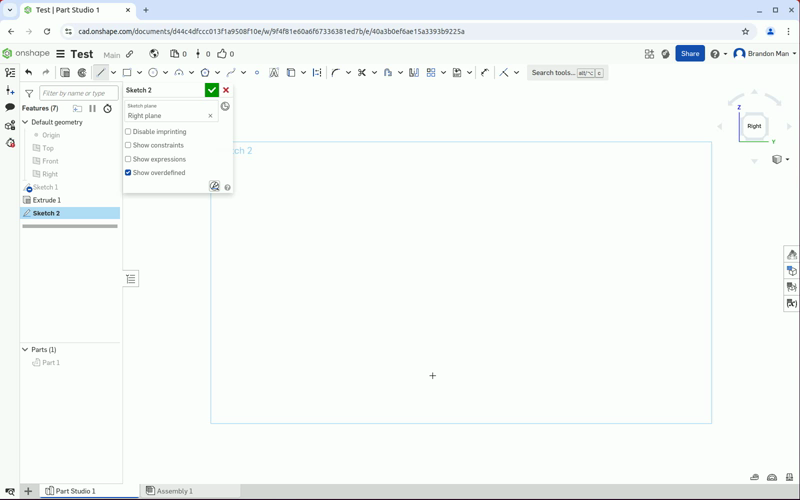
key_up(shift)
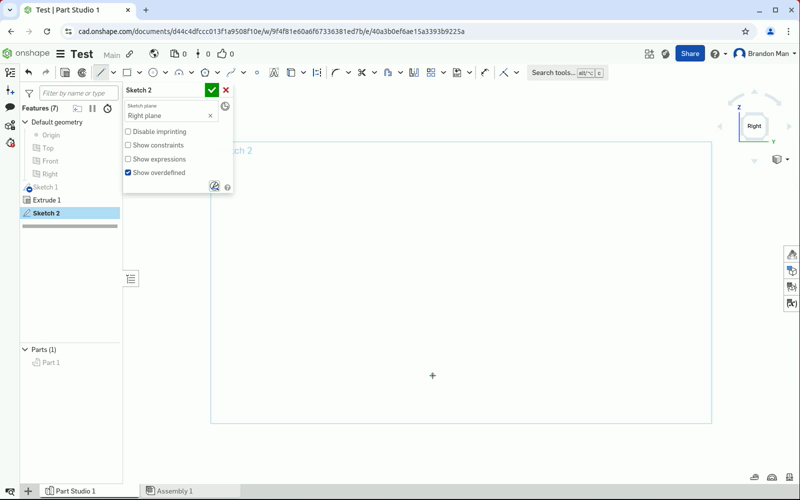
key_down(shift)
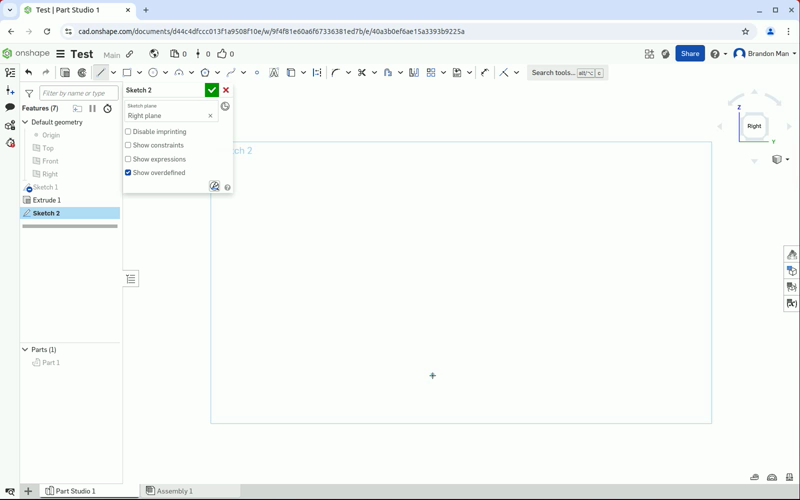
mouse_move(573, 375)
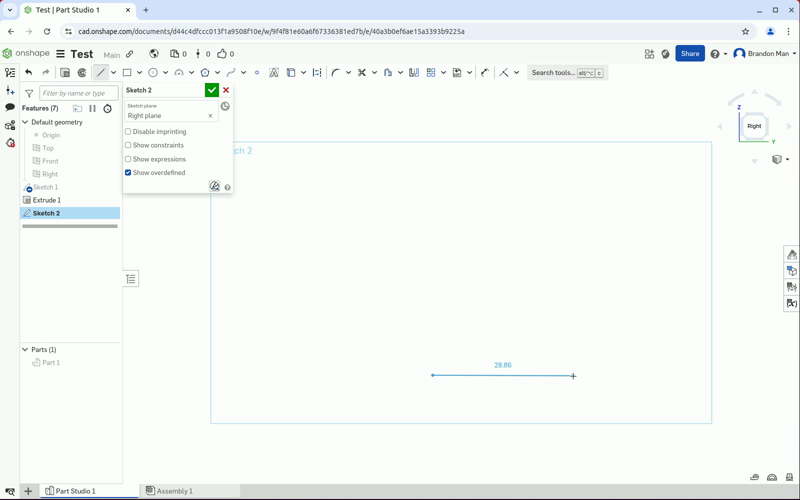
click(573, 375)
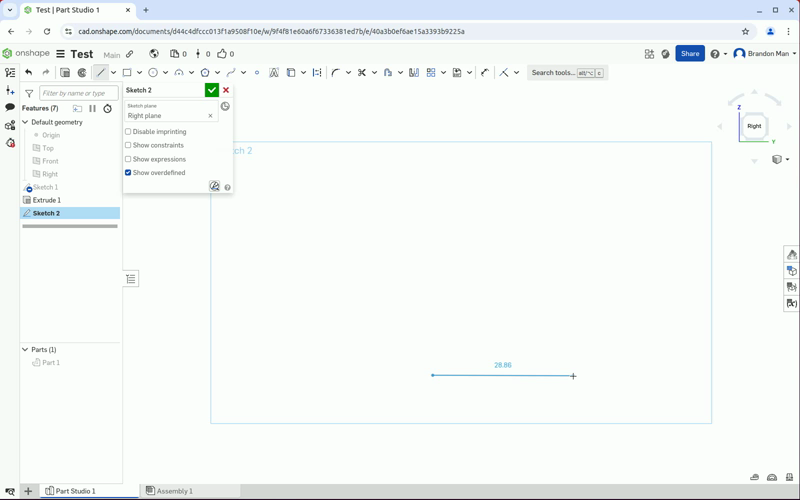
key_up(shift)
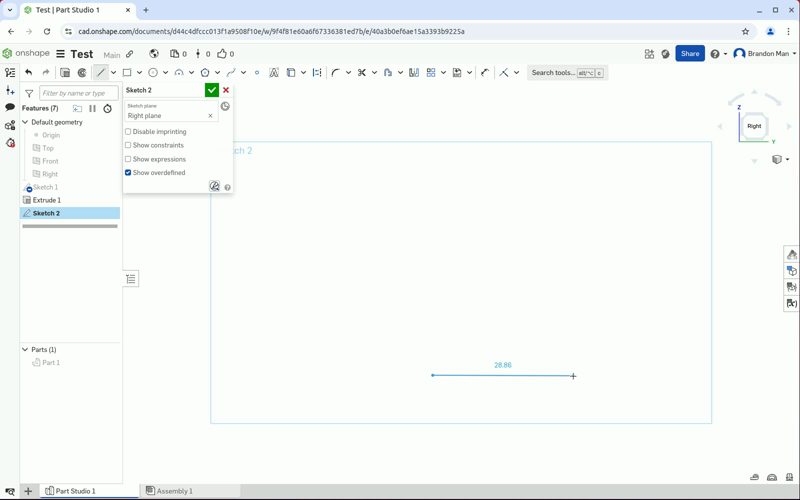
key_down(shift)
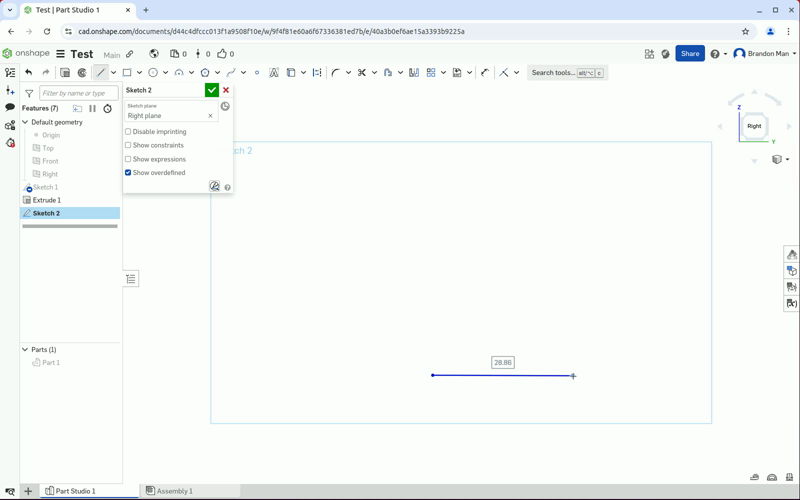
mouse_move(589, 375)
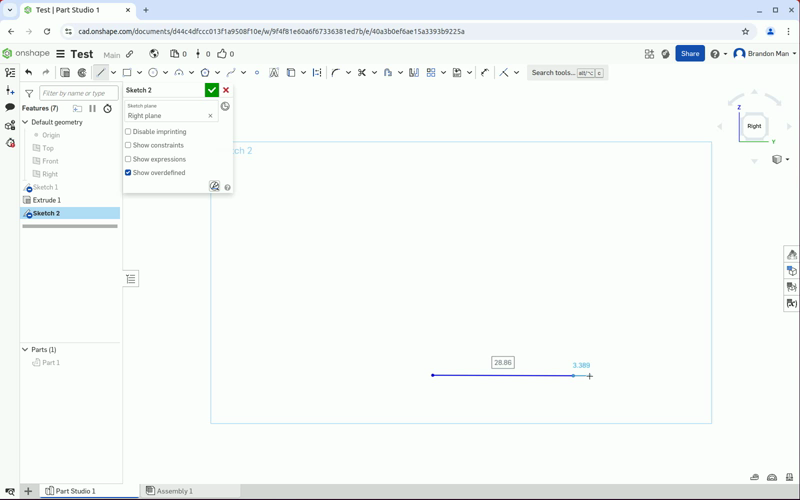
mouse_move(573, 354)
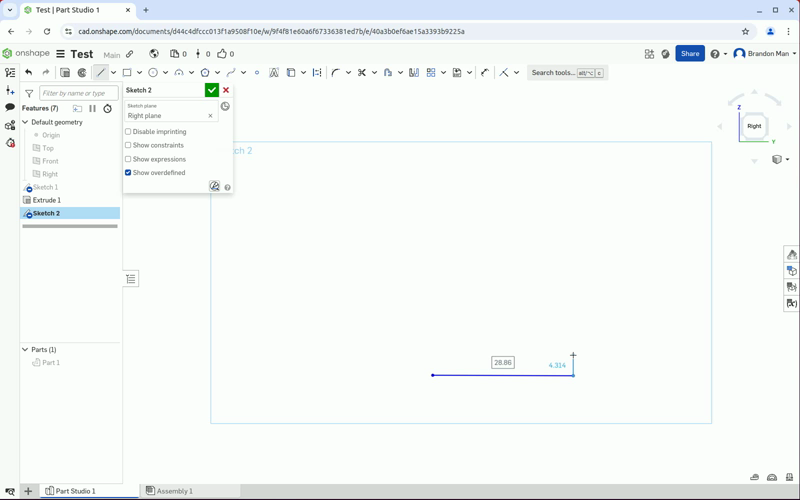
click(573, 354)
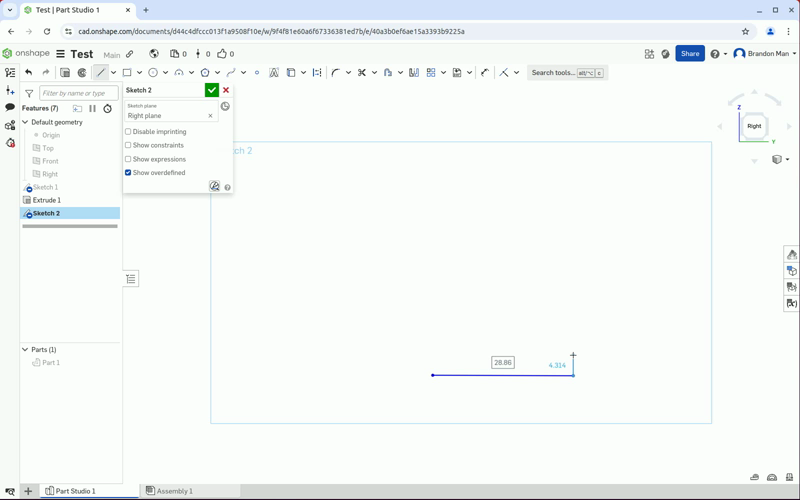
key_up(shift)
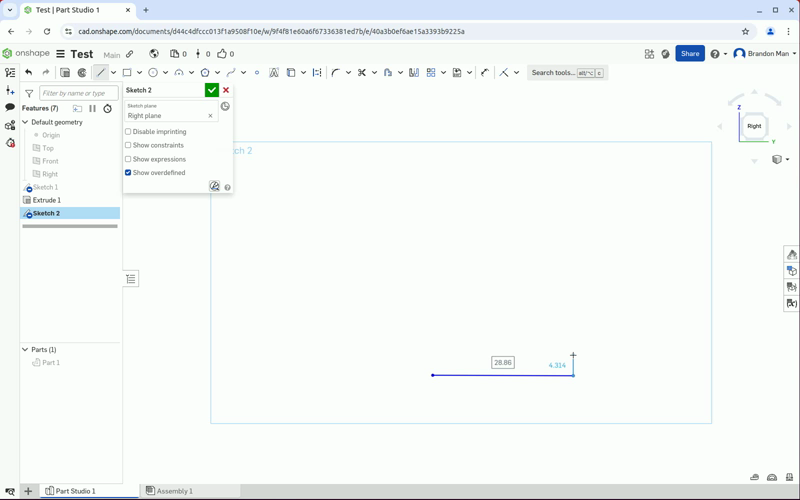
key_down(shift)
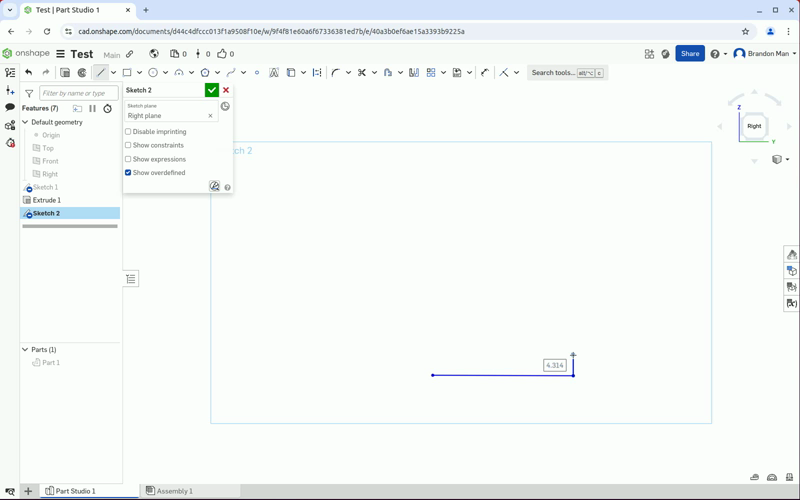
mouse_move(460, 357)
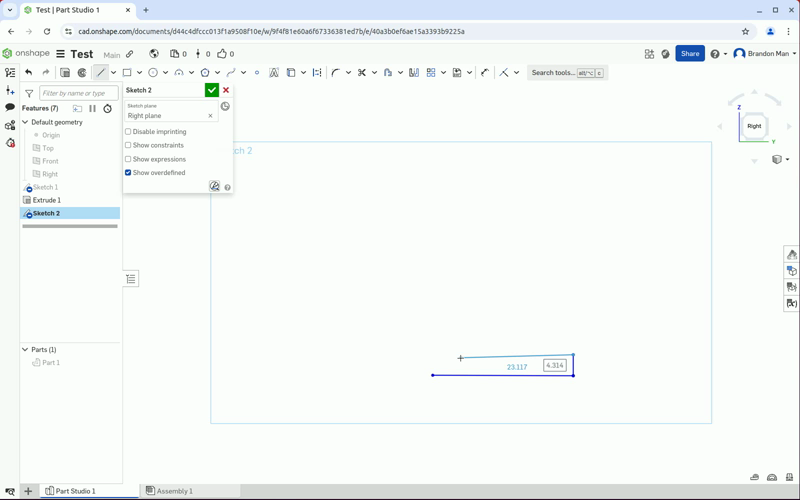
click(460, 357)
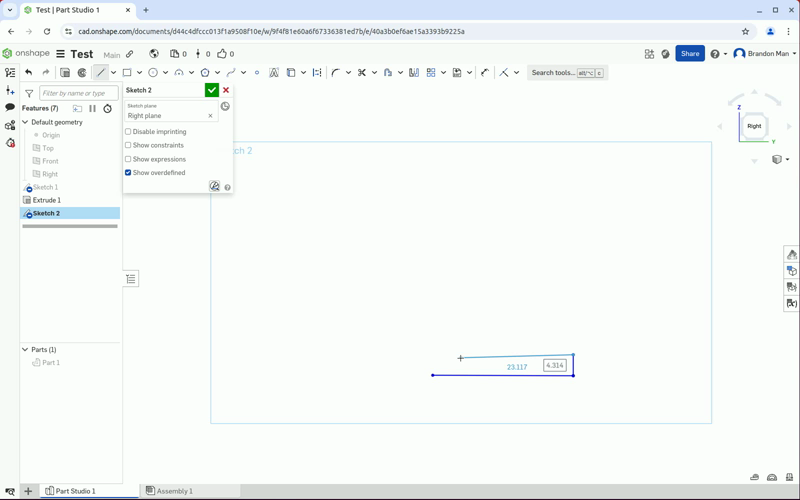
key_up(shift)
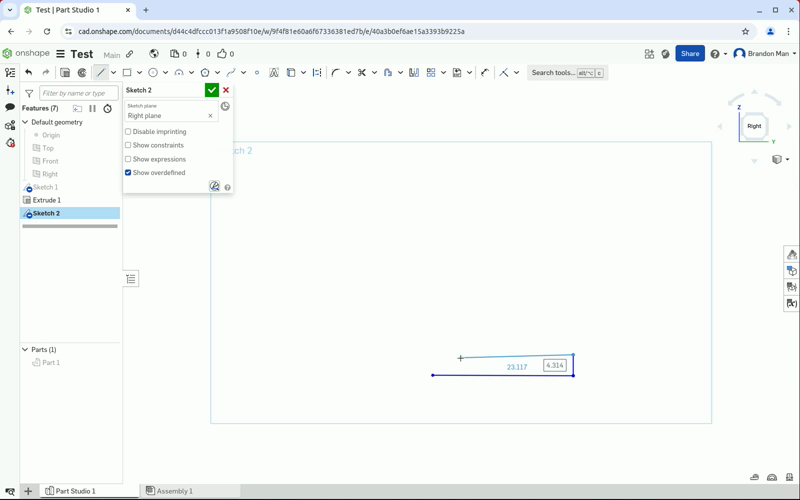
key_down(shift)
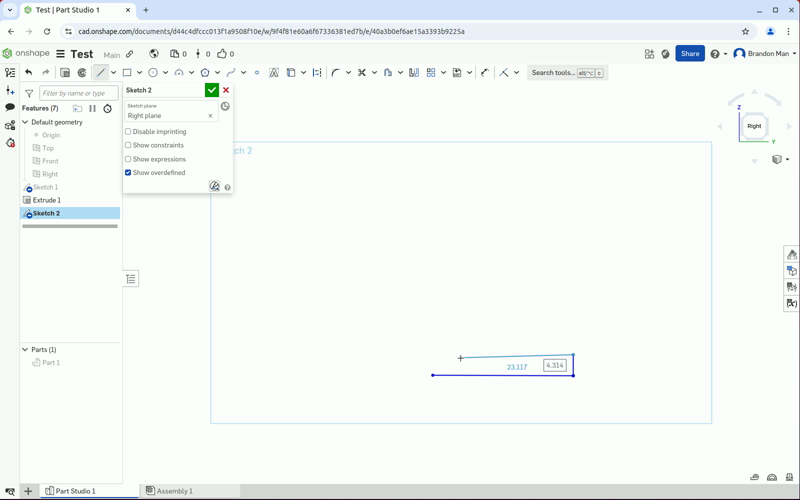
mouse_move(490, 357)
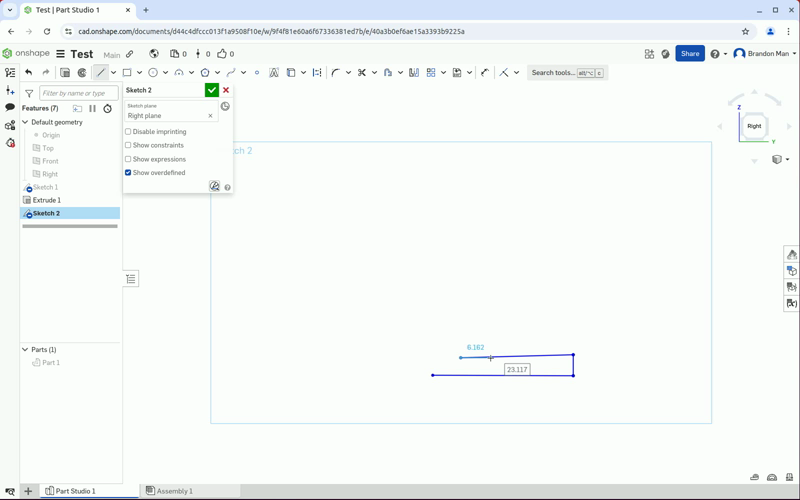
mouse_move(432, 357)
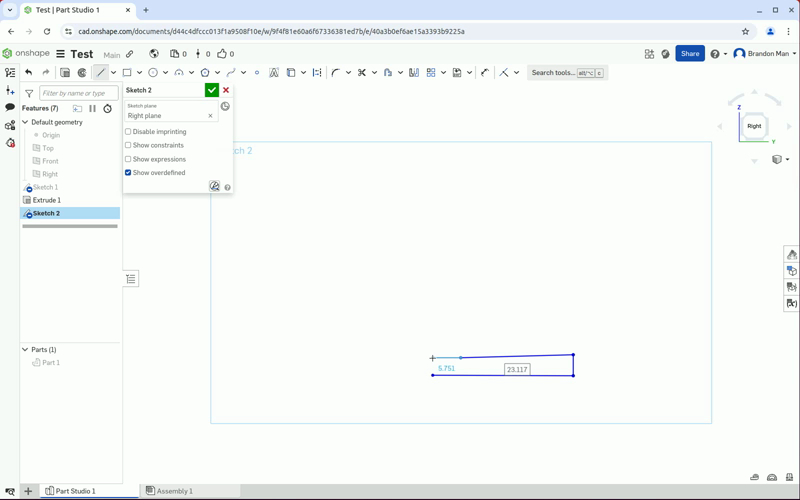
click(432, 357)
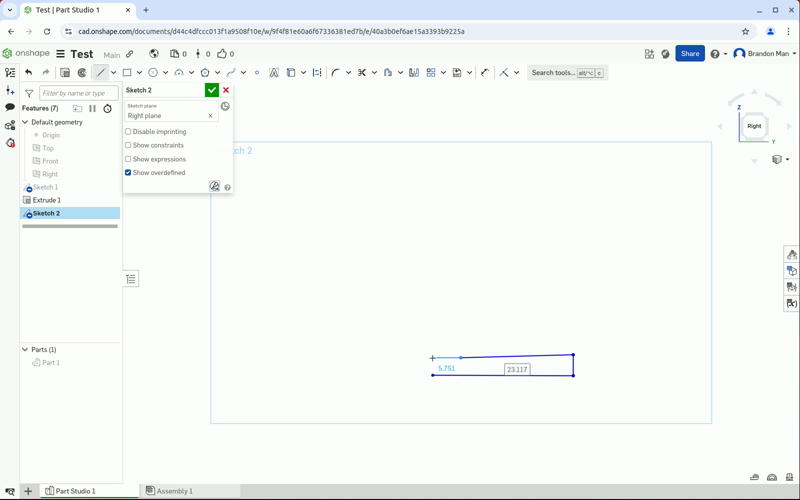
key_up(shift)
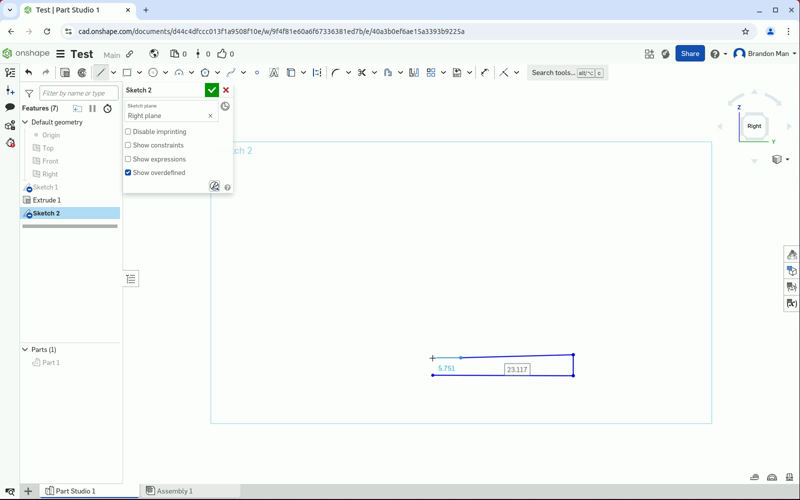
mouse_move(462, 357)
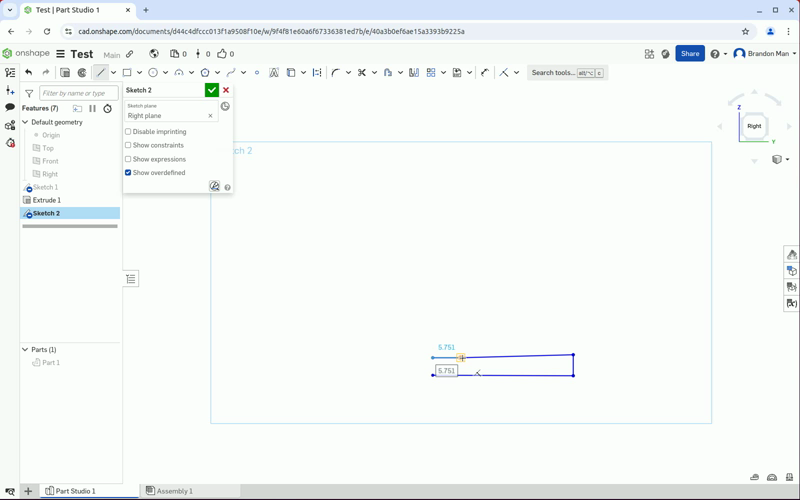
key_down(shift)
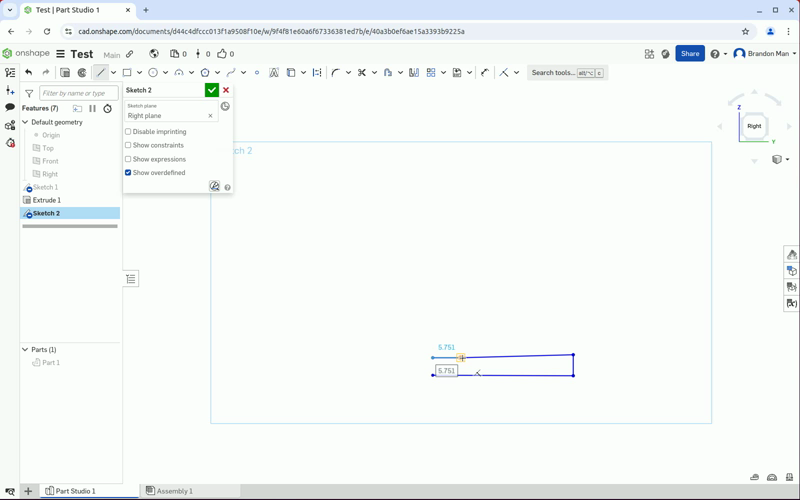
mouse_move(432, 375)
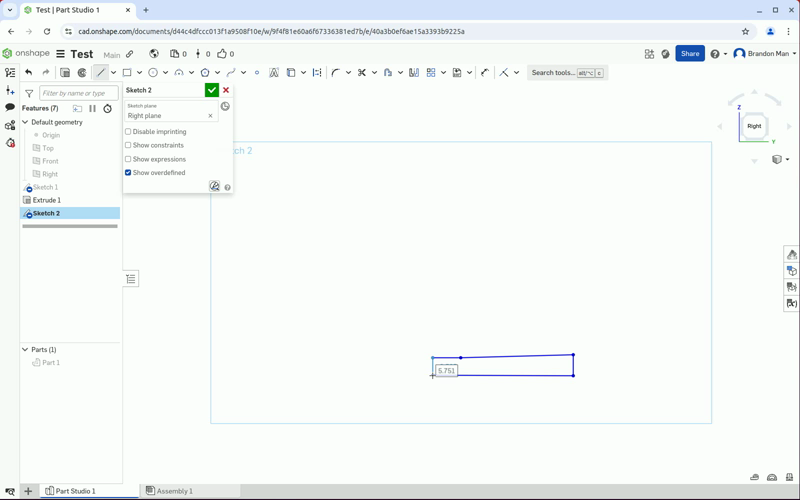
key_up(shift)
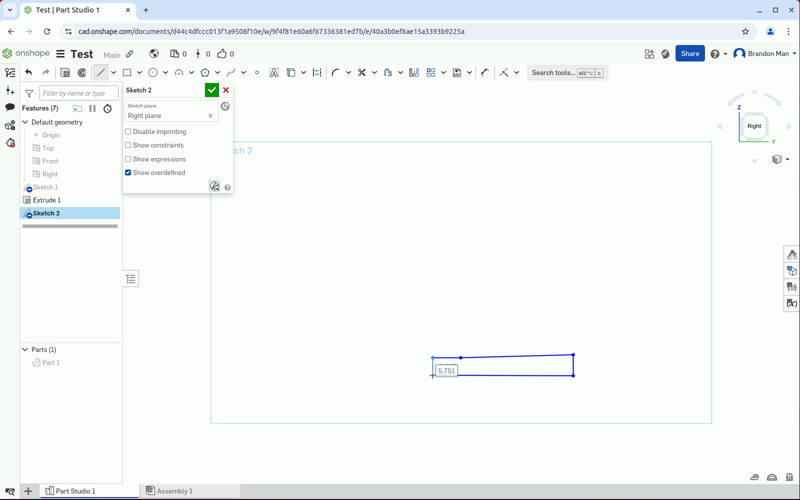
click(432, 375)
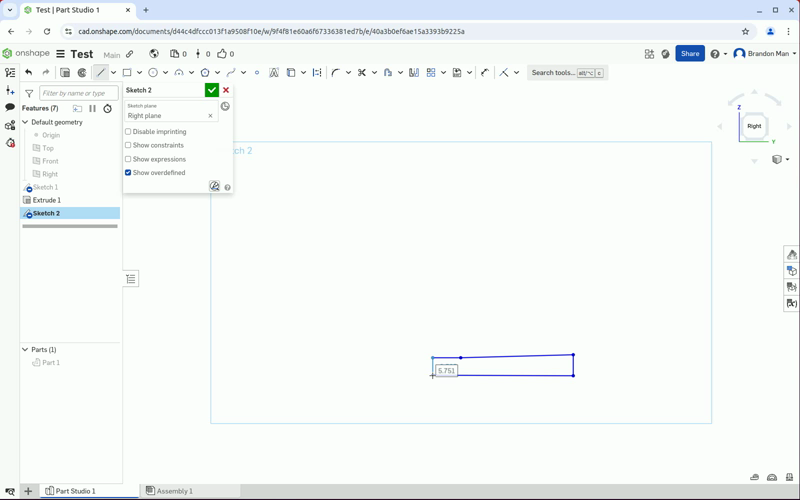
key(esc)
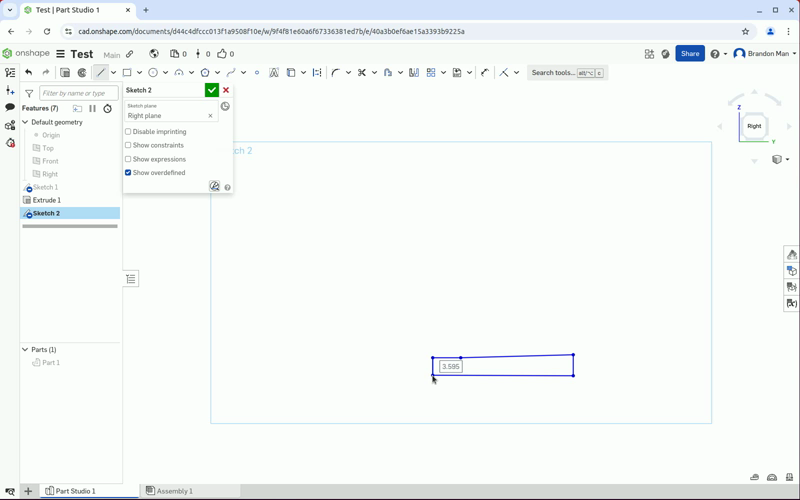
mouse_move(475, 359)
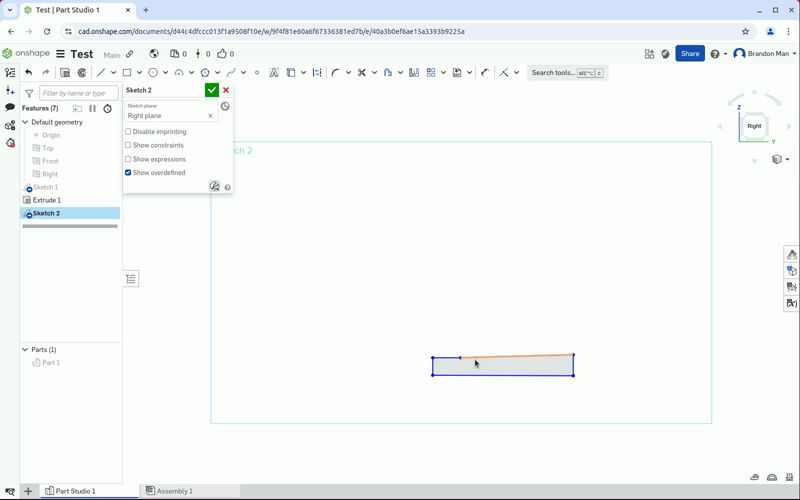
click(475, 359)
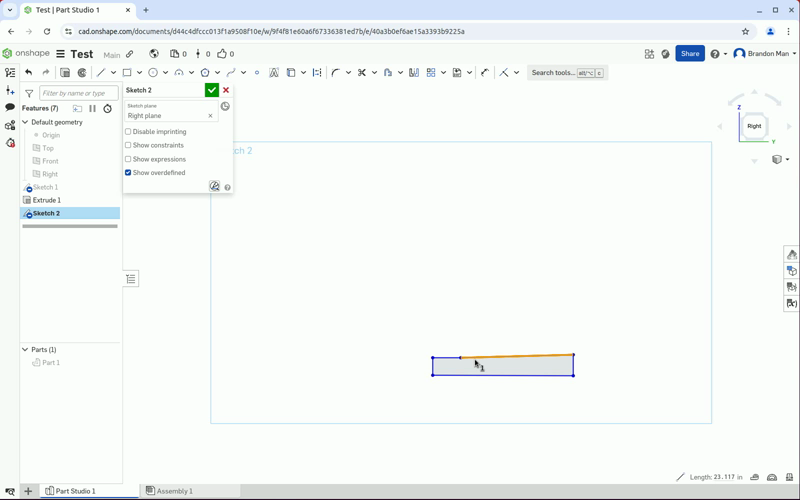
mouse_move(73, 352)
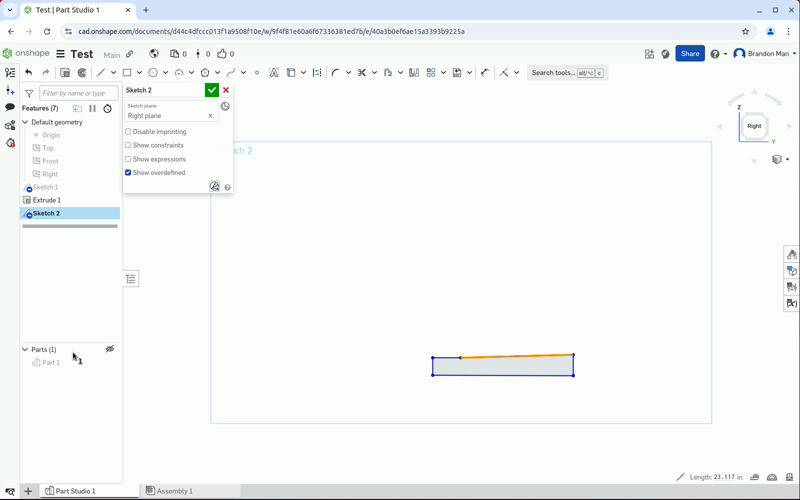
key(shift+y)
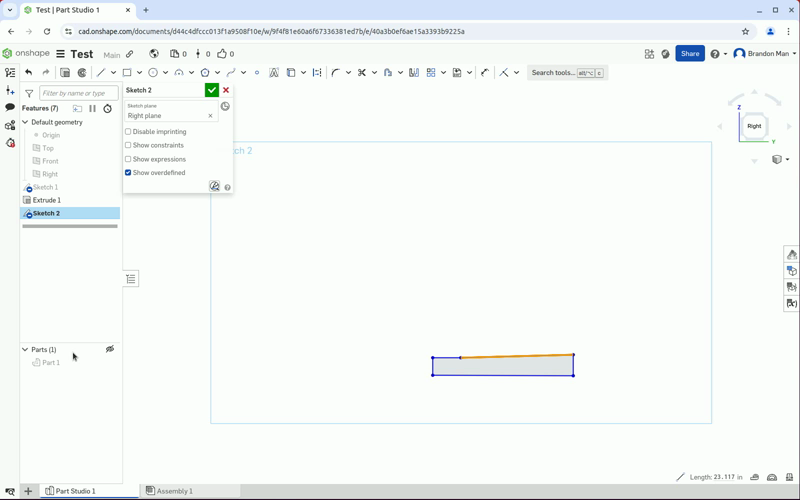
key(shift+e)
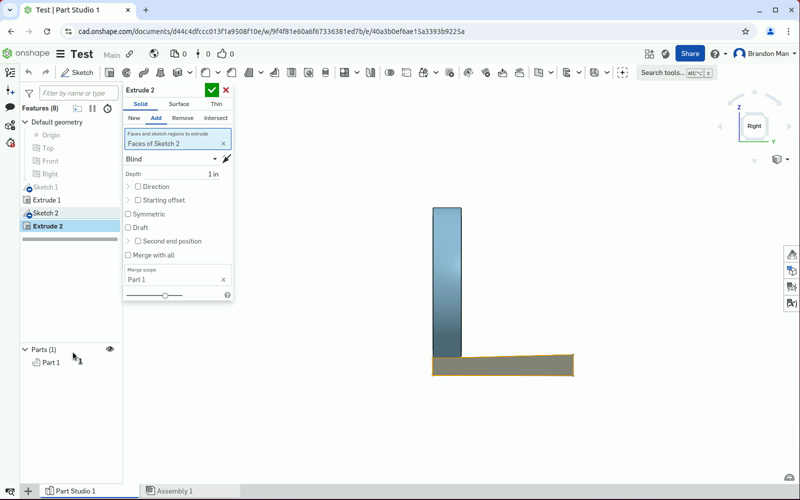
mouse_move(143, 106)
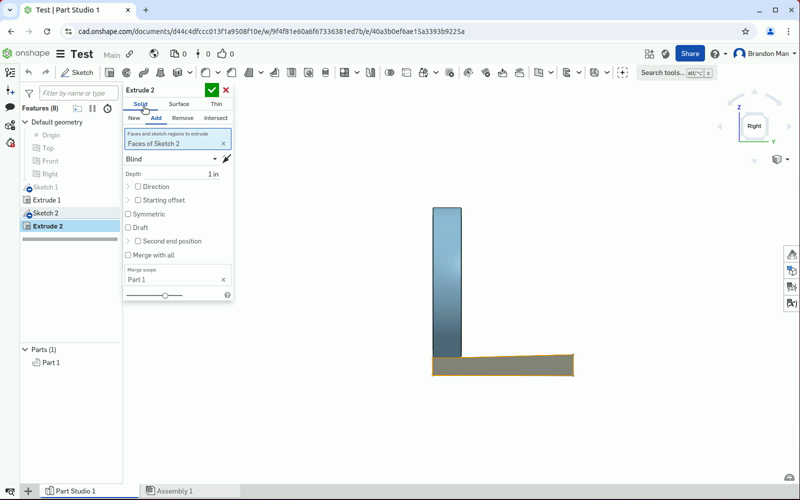
click(143, 106)
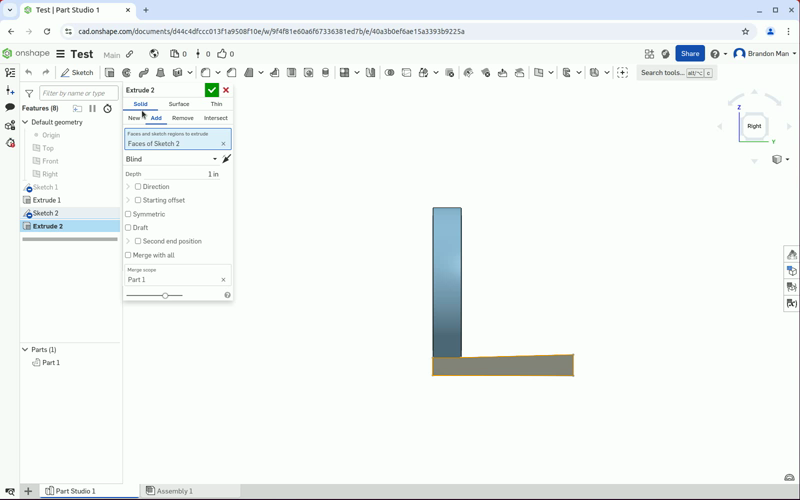
mouse_move(137, 120)
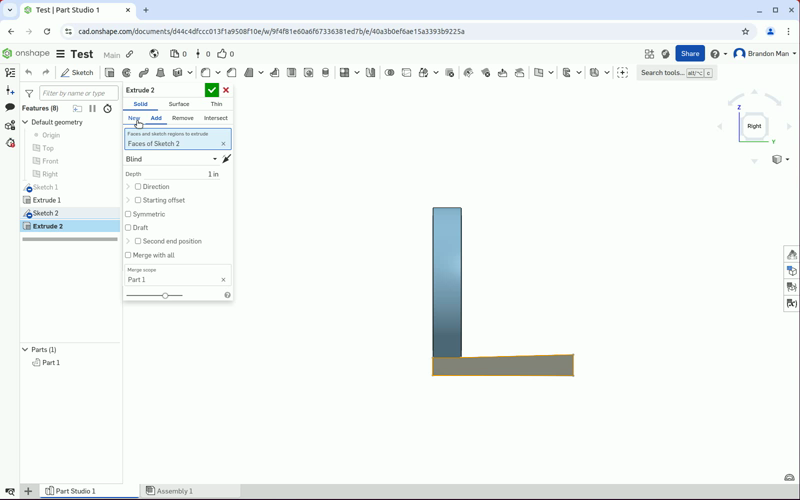
click(137, 120)
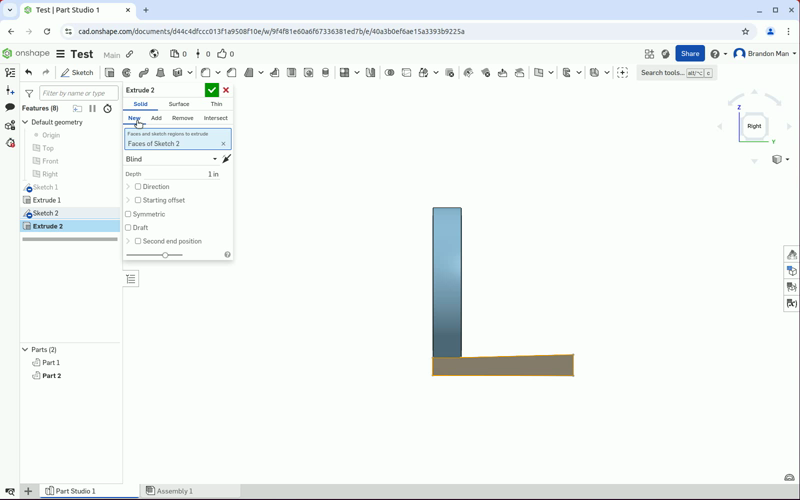
key(tab, 4)
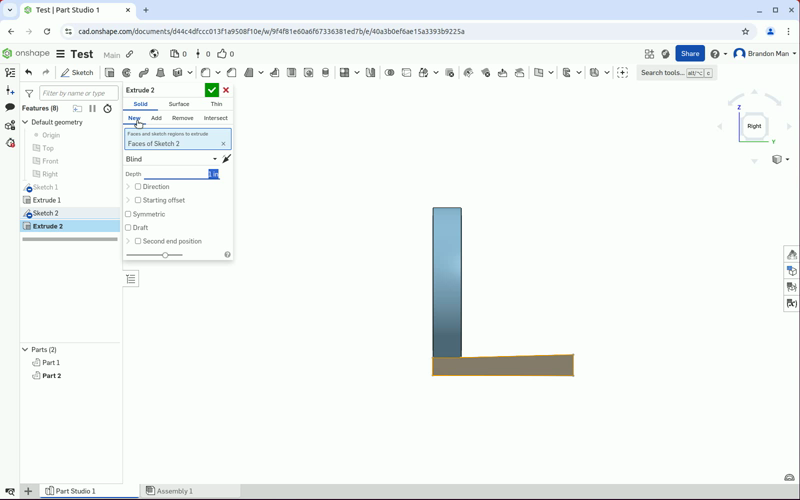
text(12.516)
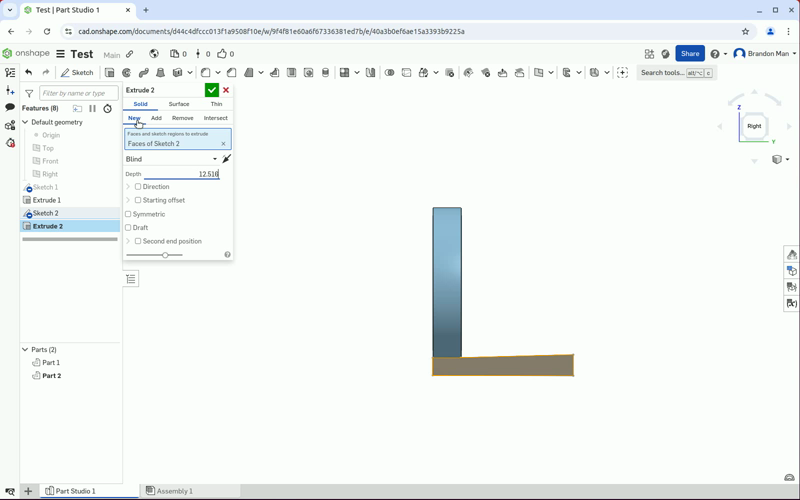
key(tab, 3)
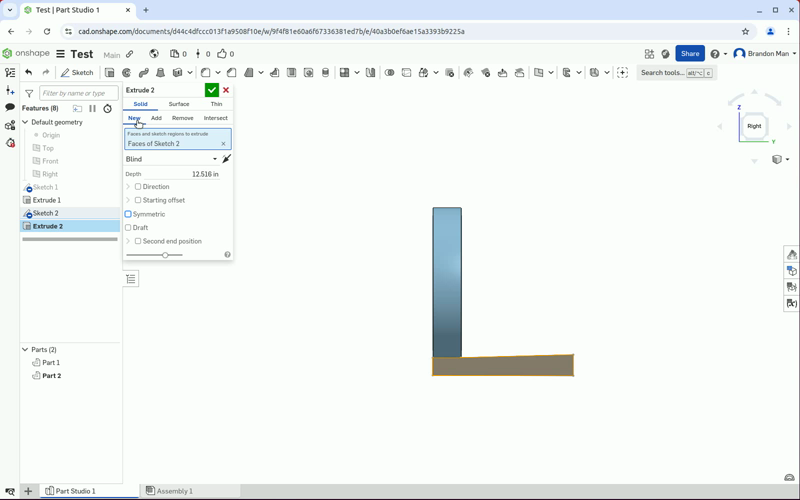
key(space)
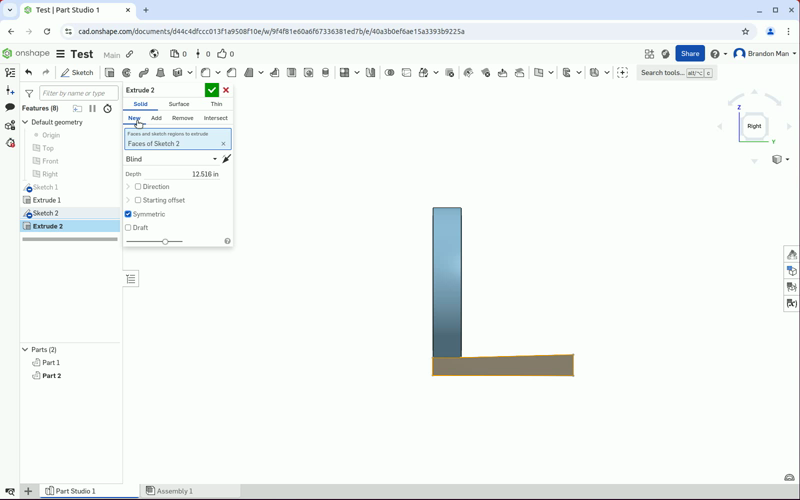
key(enter)
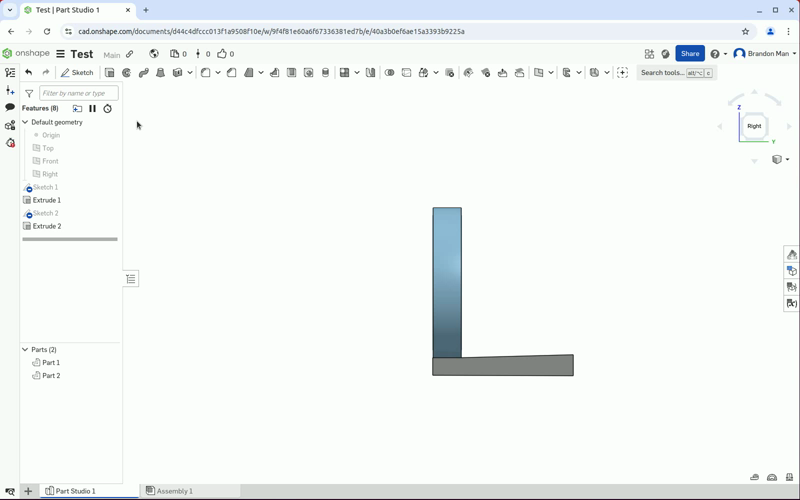
key(shift+h)
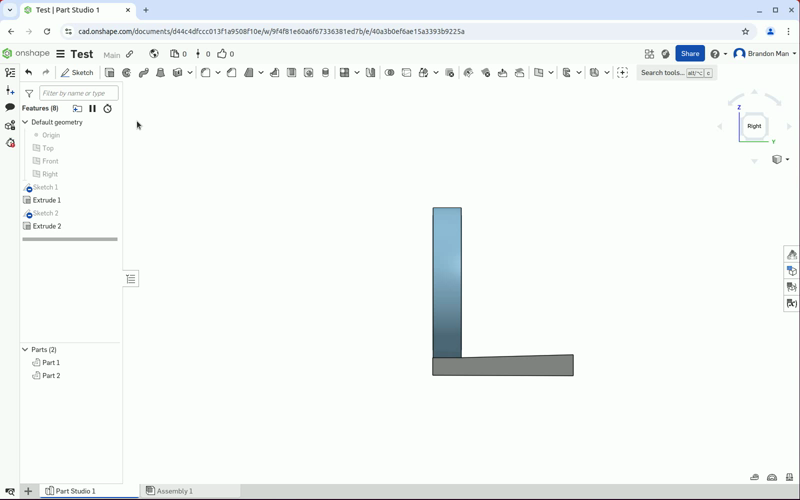
key(shift+h)
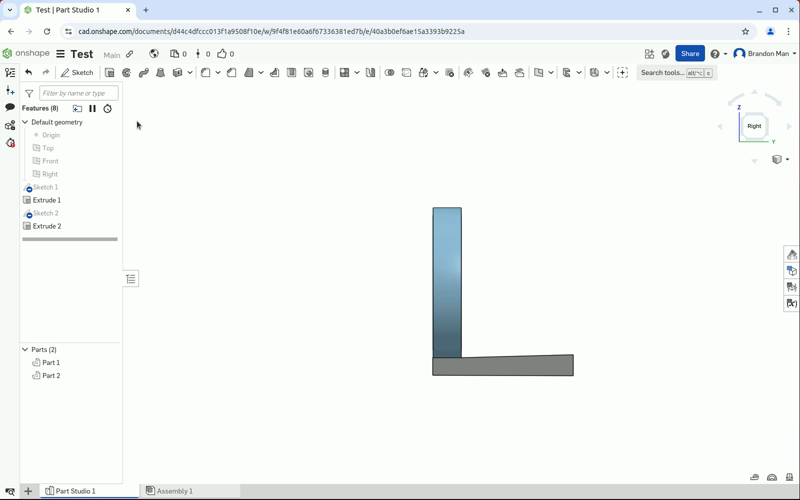
mouse_move(73, 189)
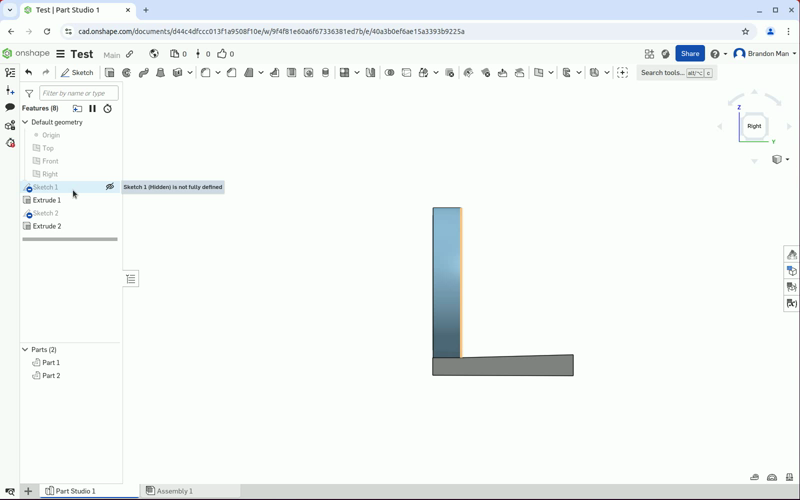
click(73, 189)
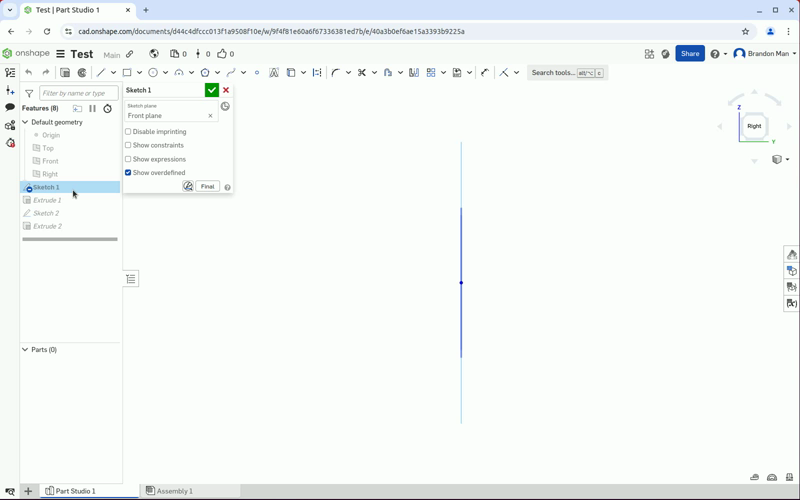
mouse_move(229, 92)
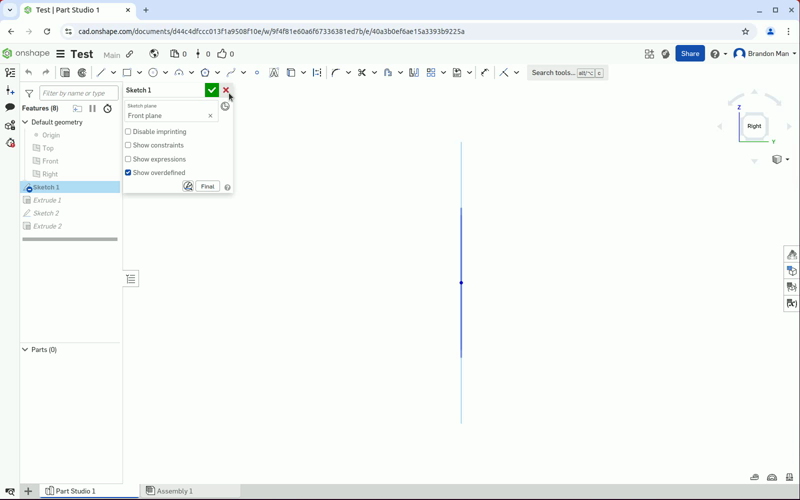
click(229, 92)
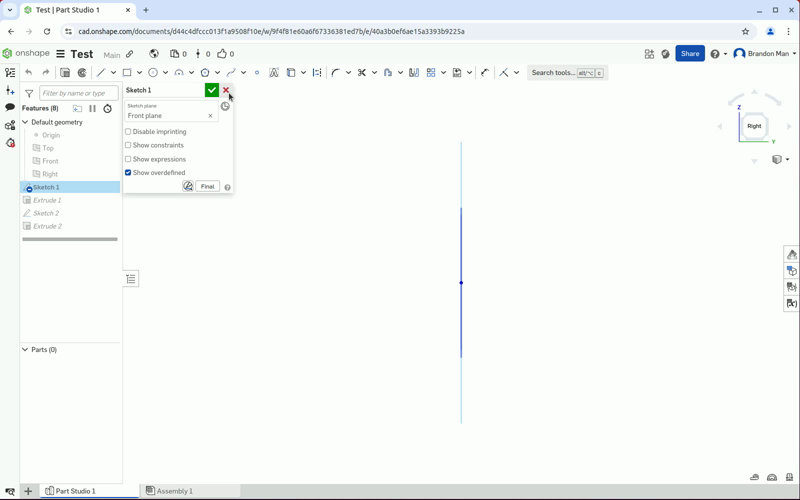
key(shift+s)
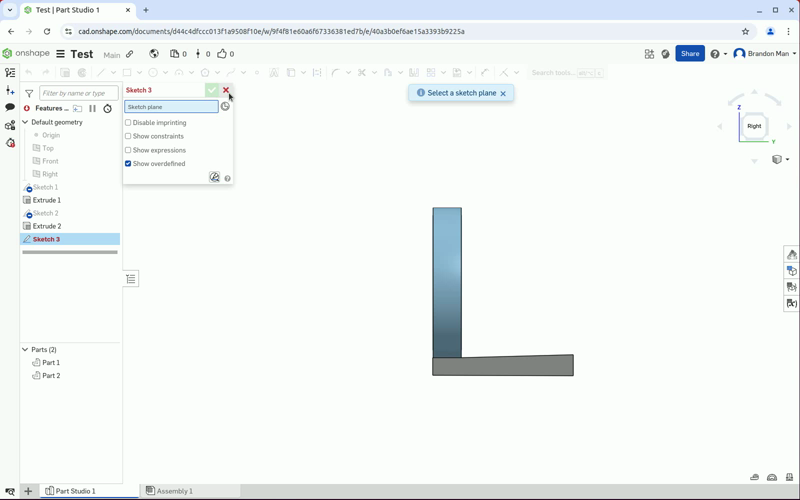
mouse_move(73, 176)
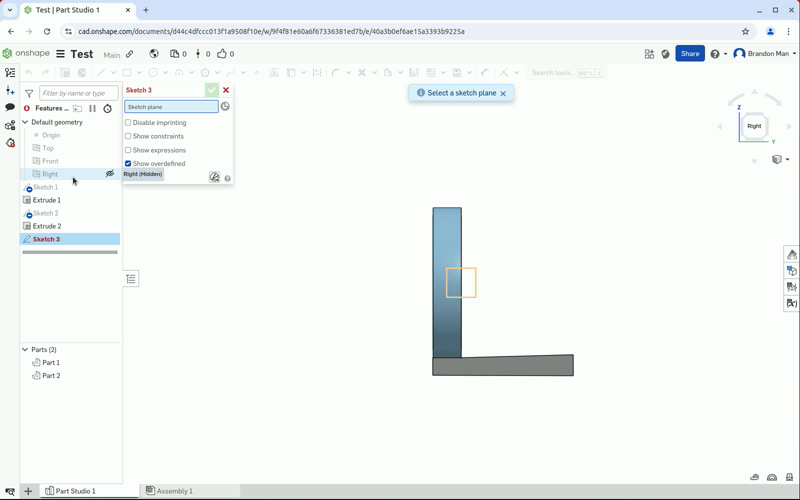
click(73, 176)
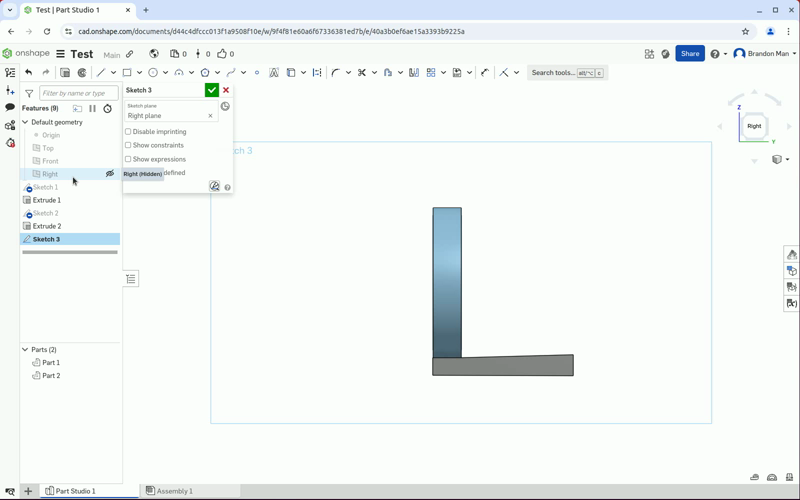
mouse_move(73, 352)
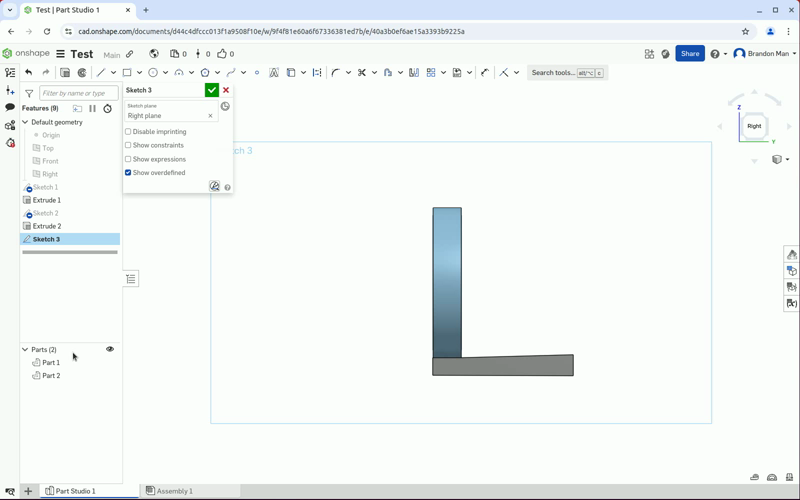
key(y)
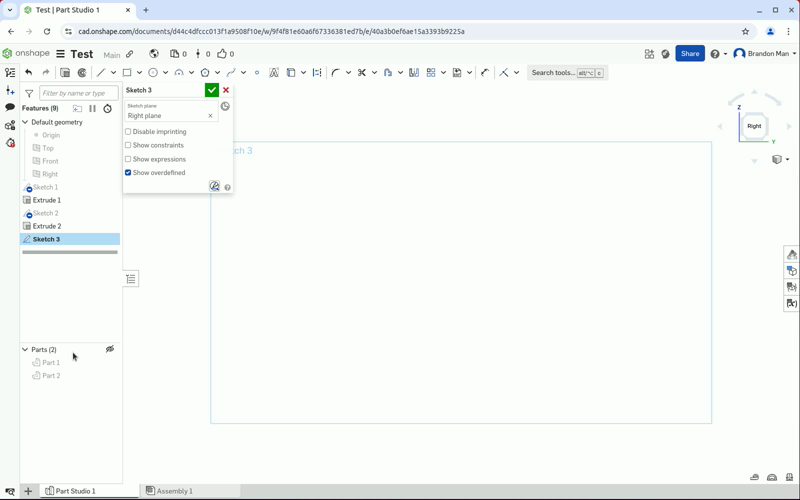
key(l)
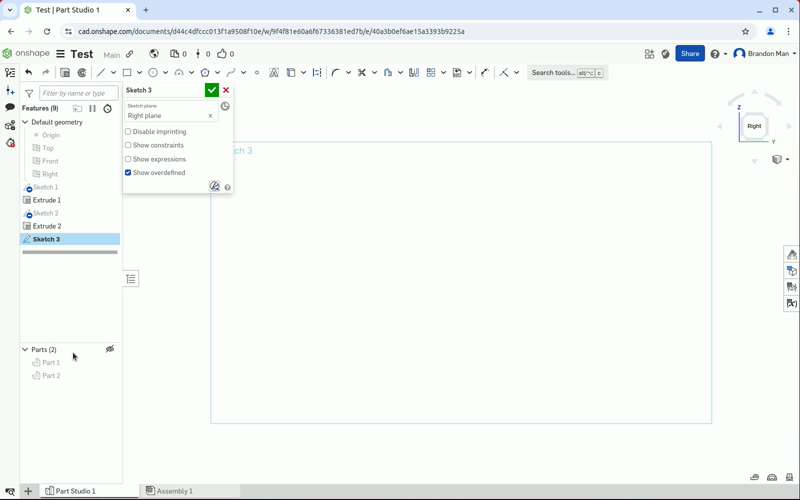
key_down(shift)
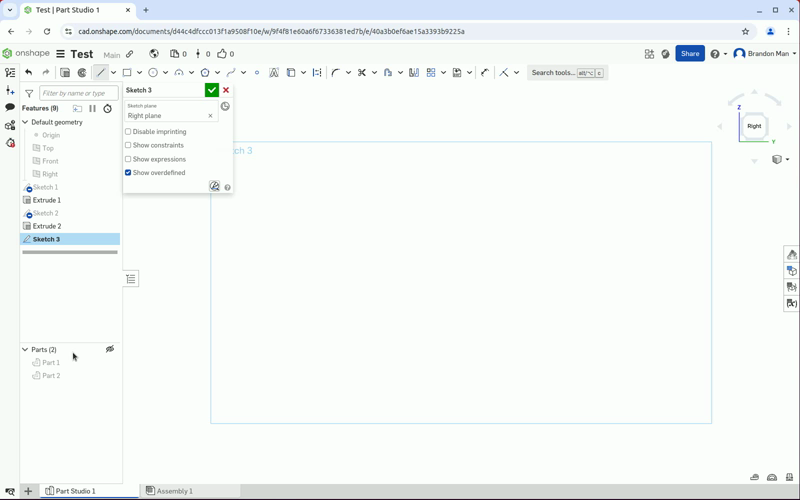
mouse_move(432, 360)
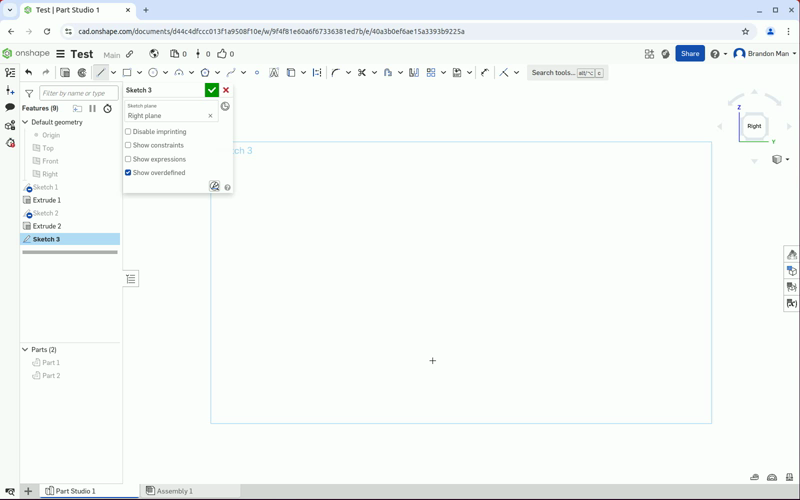
click(432, 360)
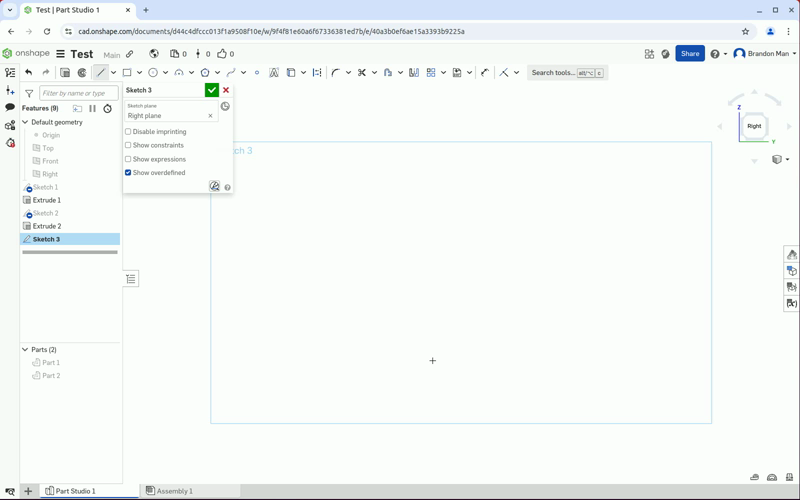
key_up(shift)
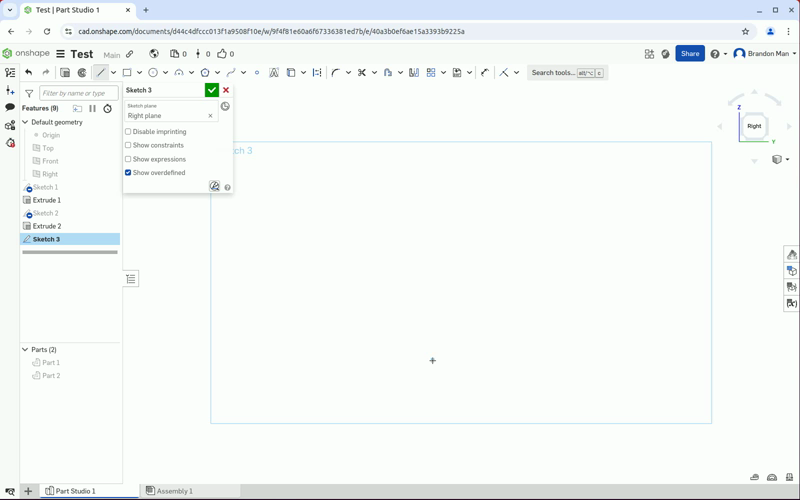
key_down(shift)
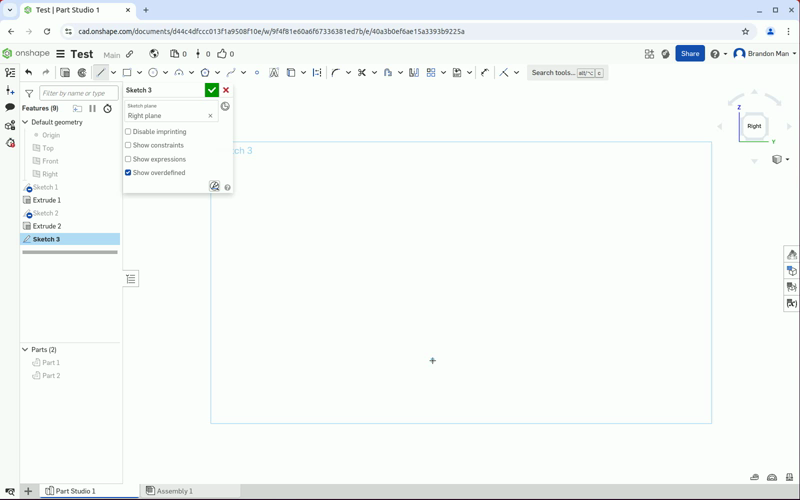
mouse_move(462, 360)
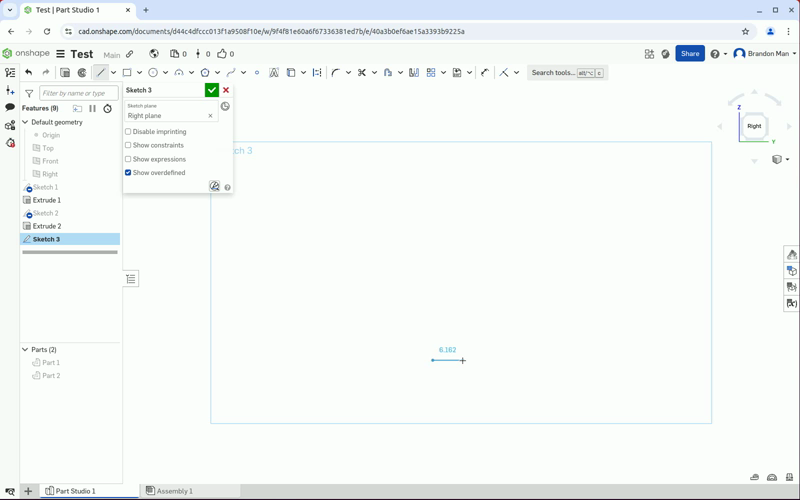
mouse_move(461, 360)
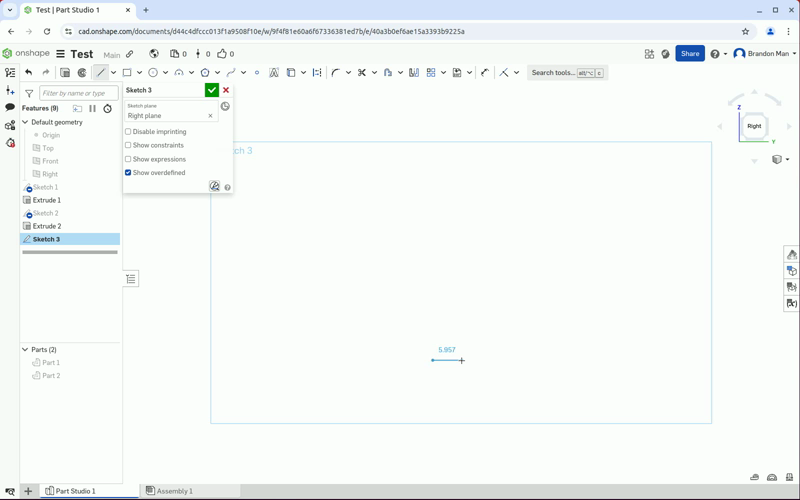
click(461, 360)
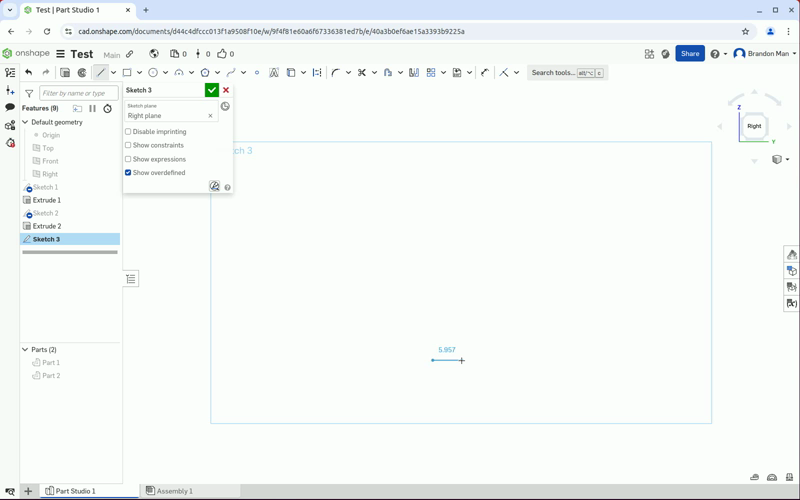
key_up(shift)
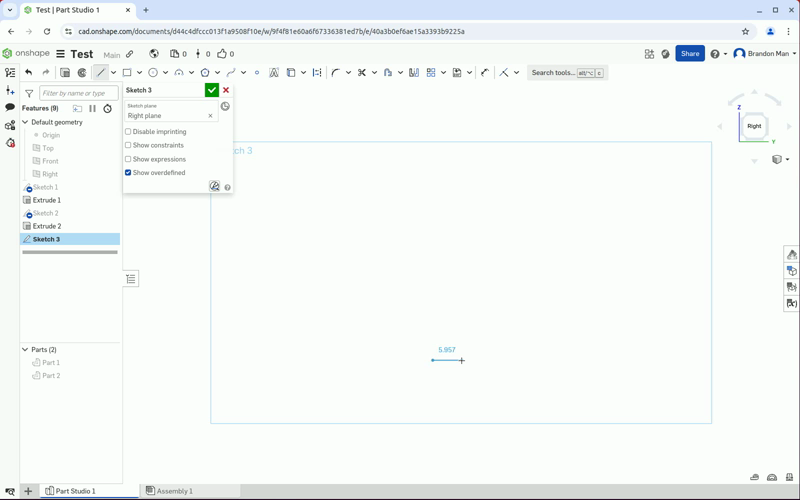
key_down(shift)
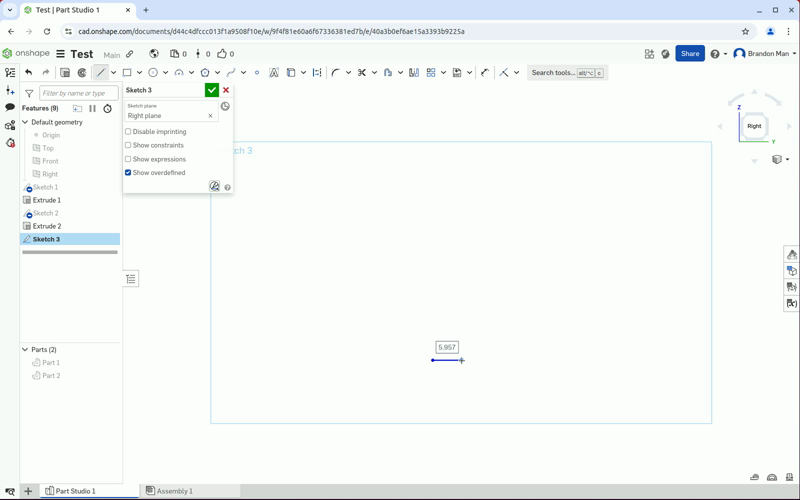
mouse_move(491, 360)
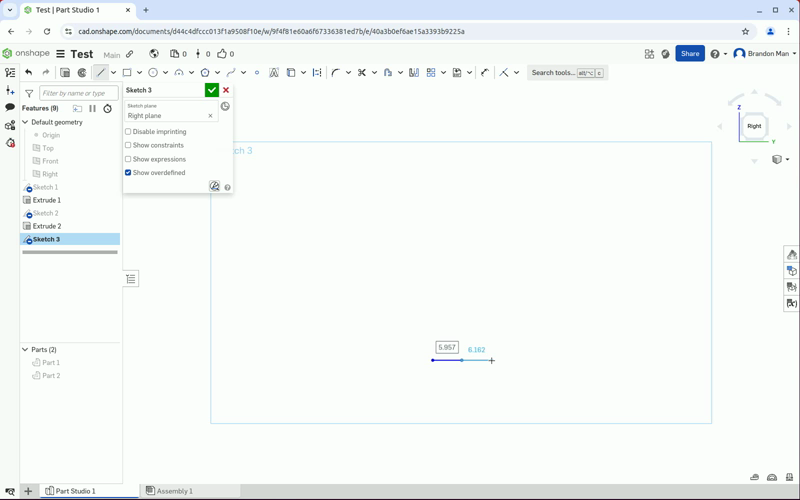
mouse_move(461, 350)
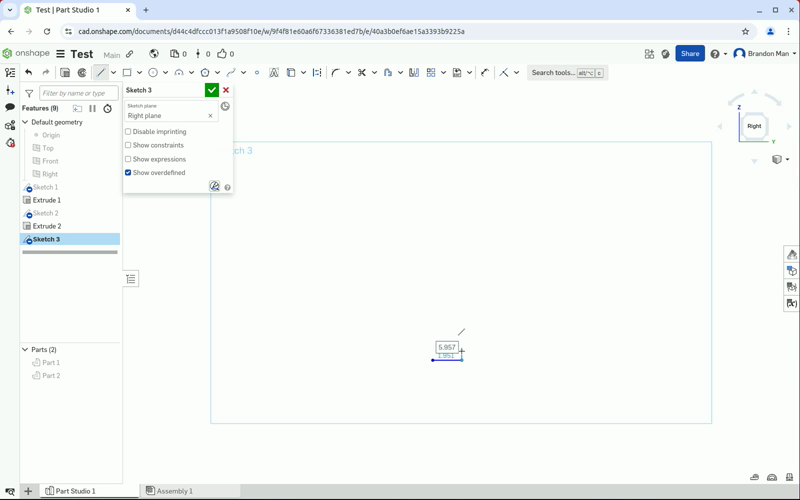
click(461, 350)
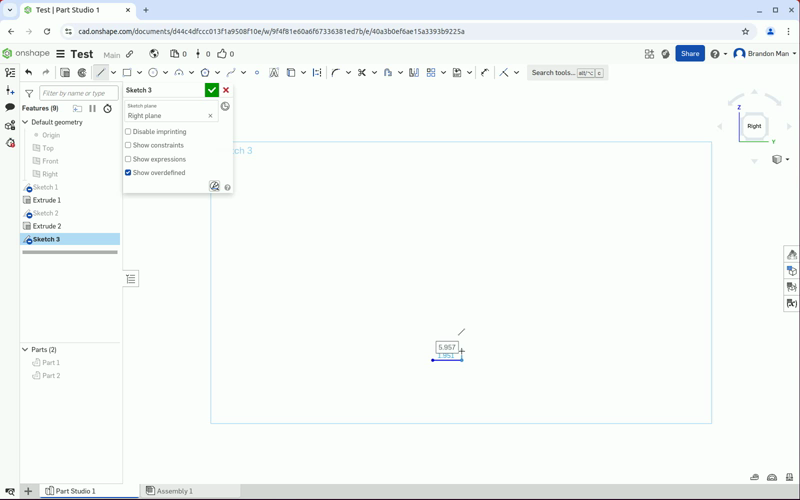
key_up(shift)
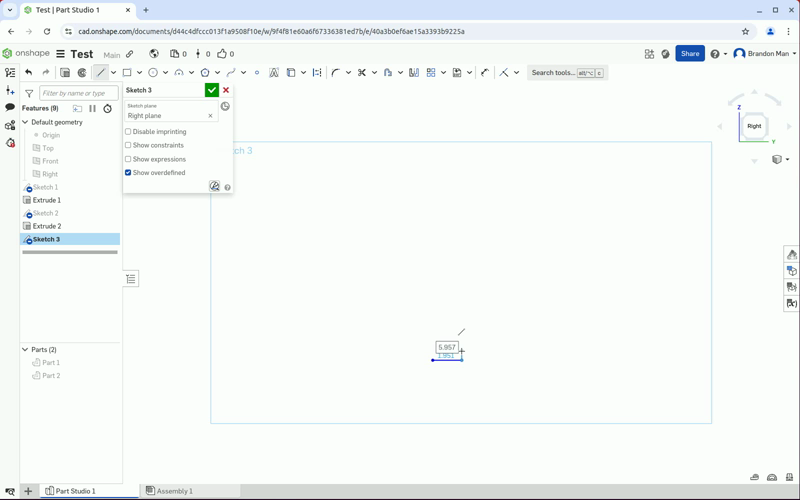
key_down(shift)
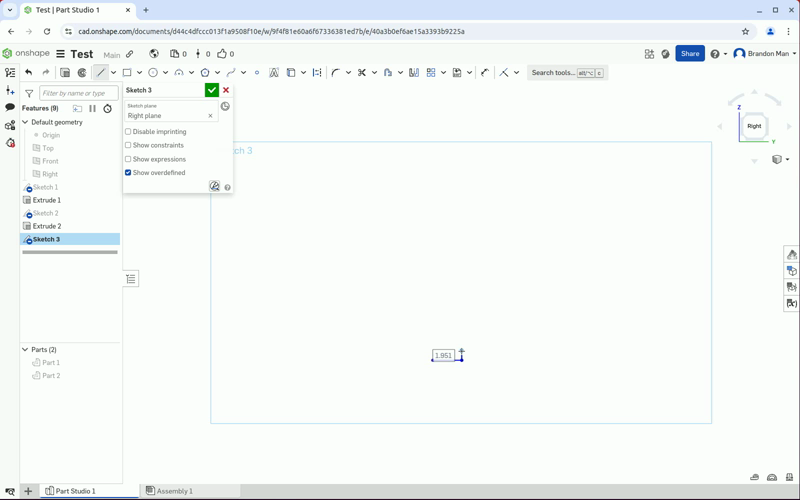
mouse_move(491, 350)
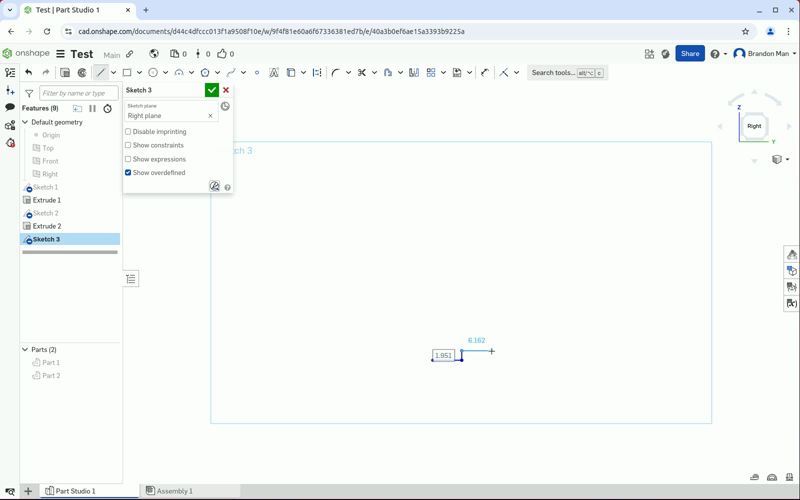
mouse_move(432, 350)
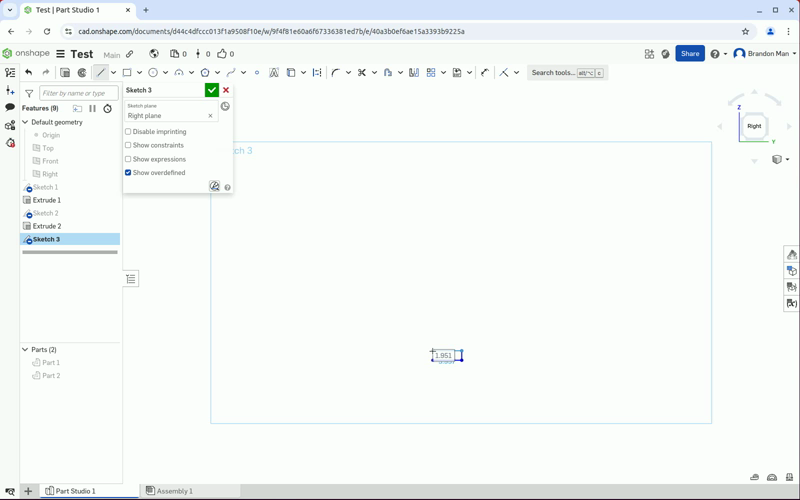
click(432, 350)
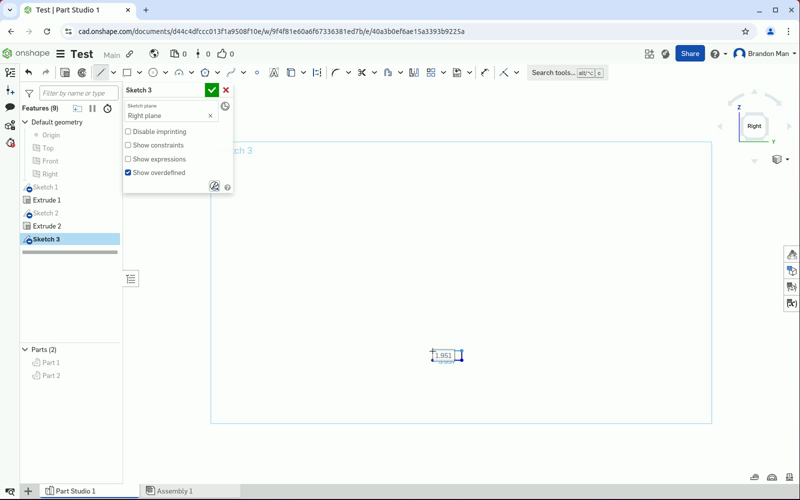
key_up(shift)
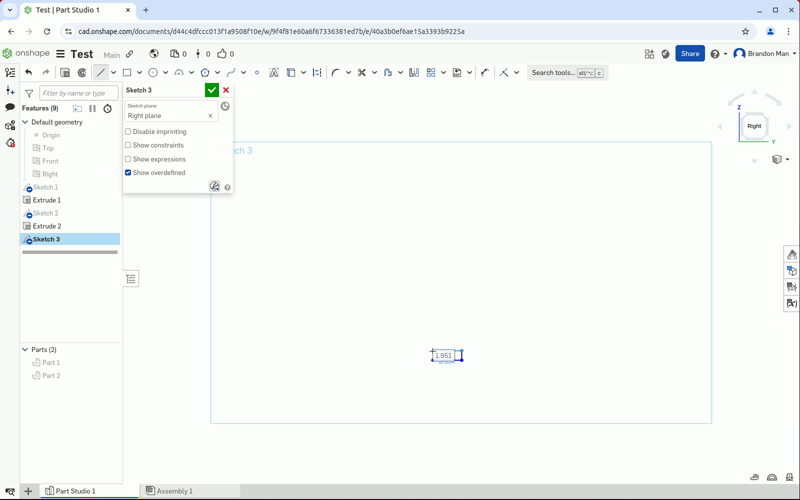
mouse_move(462, 350)
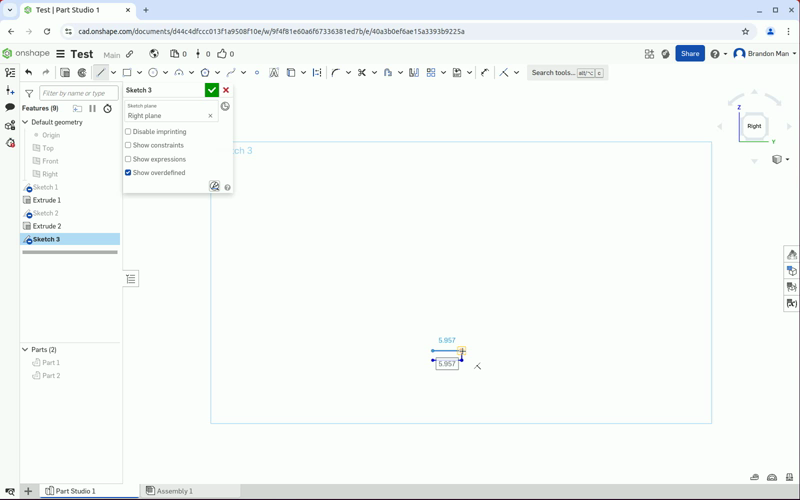
key_down(shift)
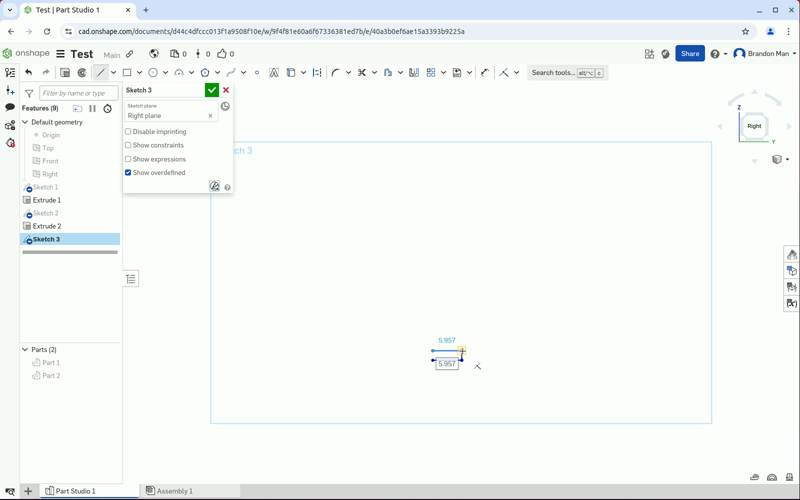
mouse_move(432, 360)
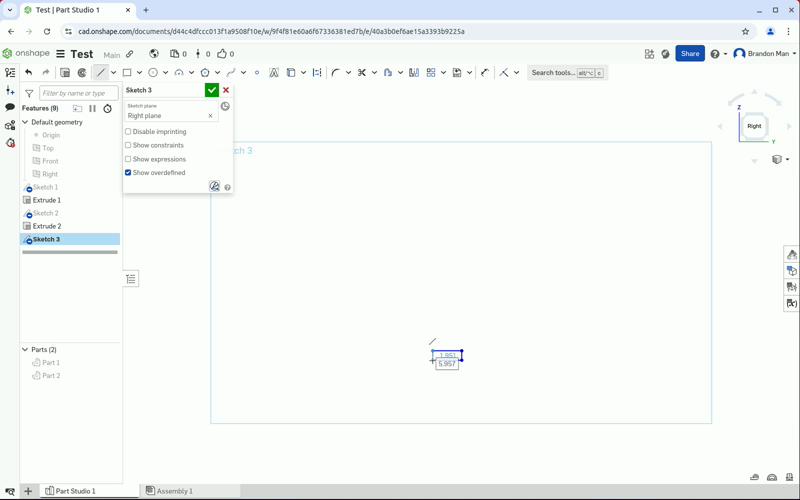
key_up(shift)
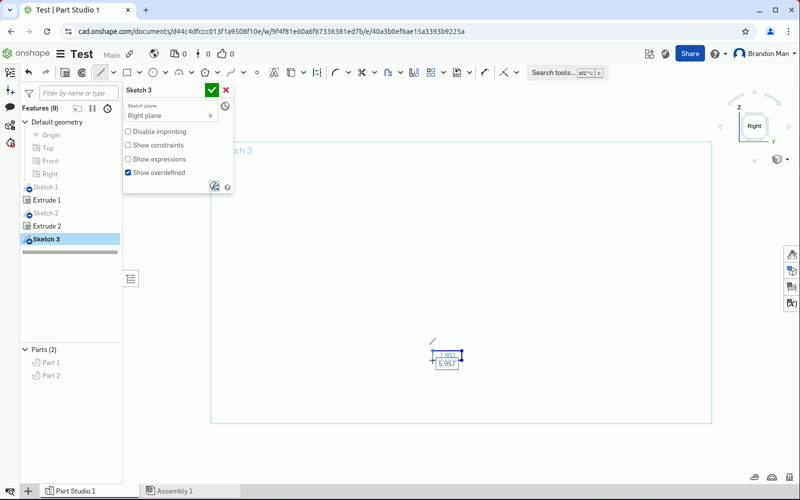
click(432, 360)
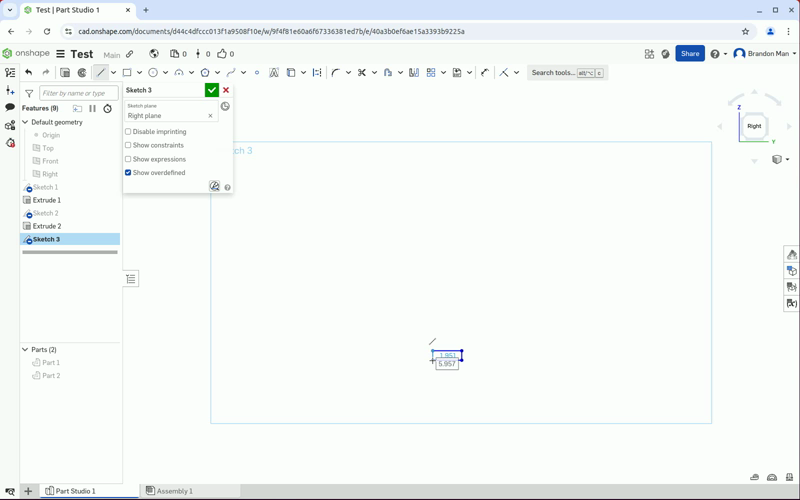
key(esc)
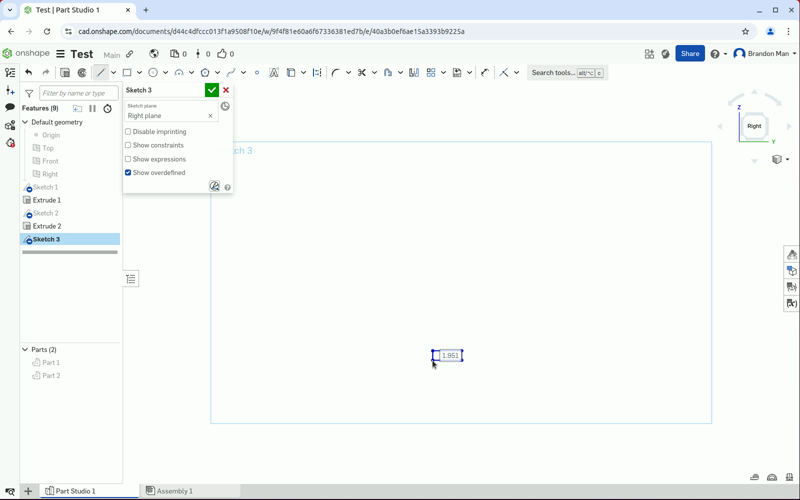
mouse_move(450, 352)
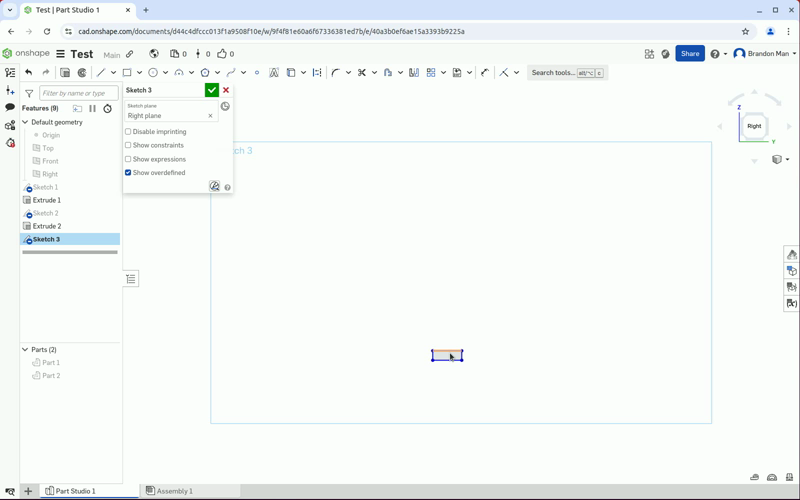
scroll(6)
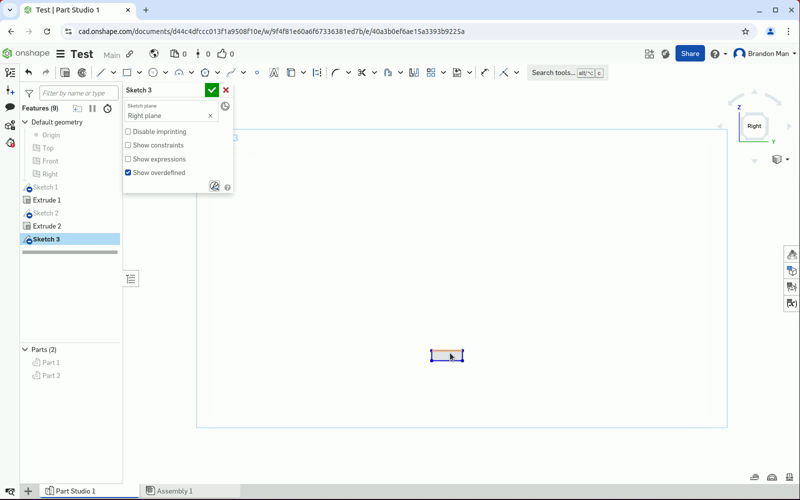
scroll(6)
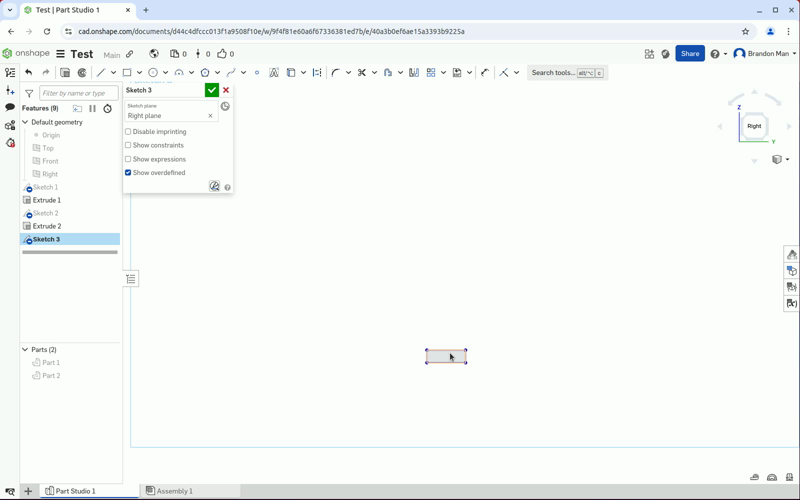
scroll(6)
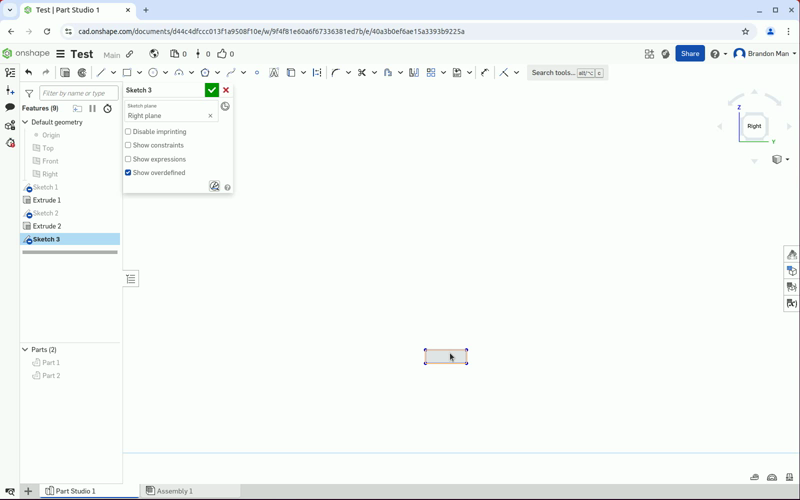
scroll(6)
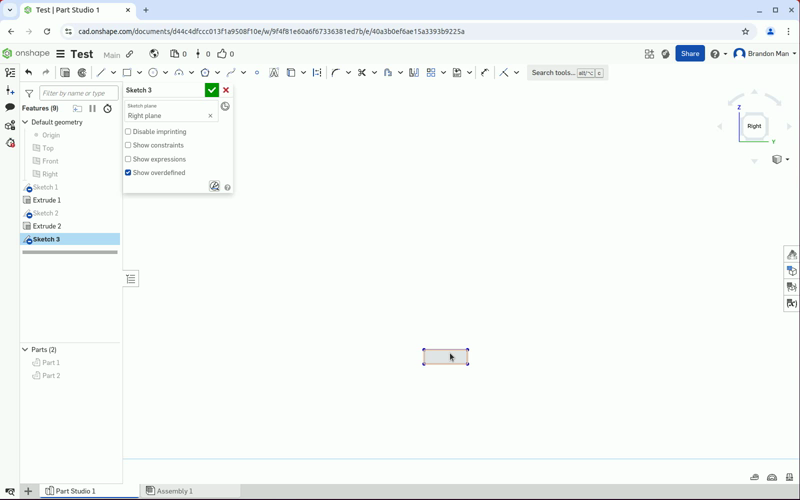
scroll(6)
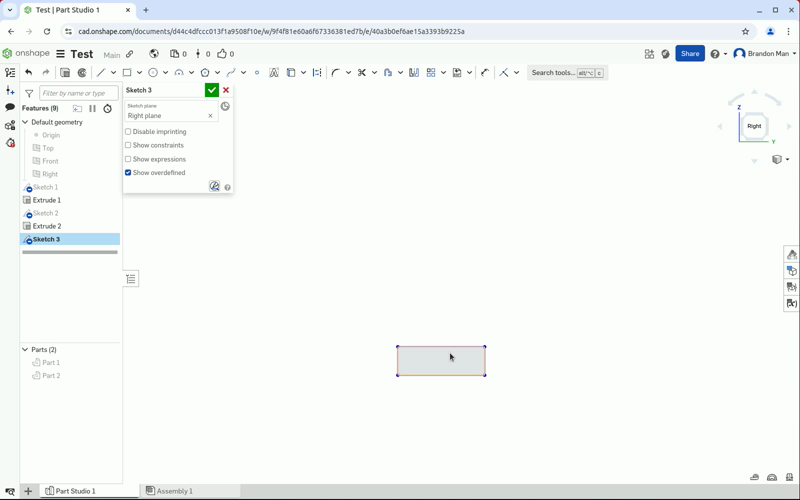
scroll(6)
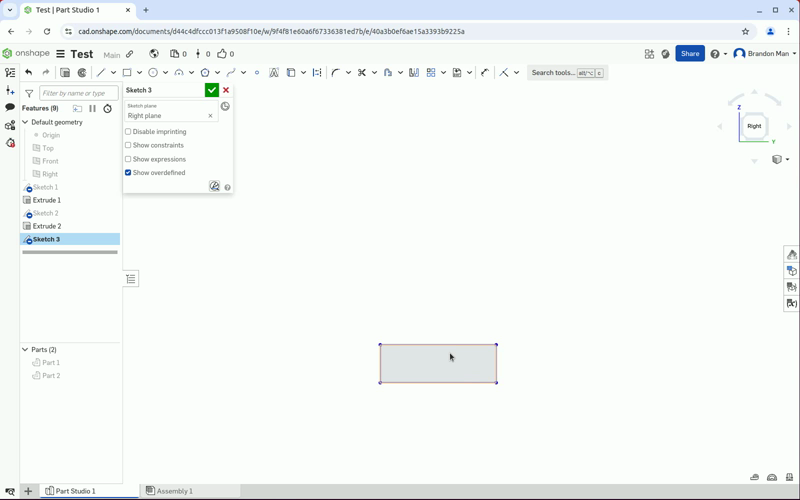
scroll(6)
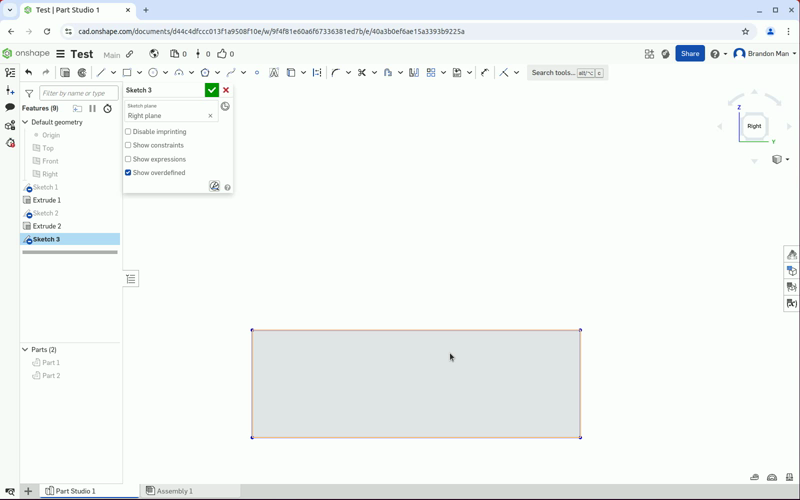
click(450, 352)
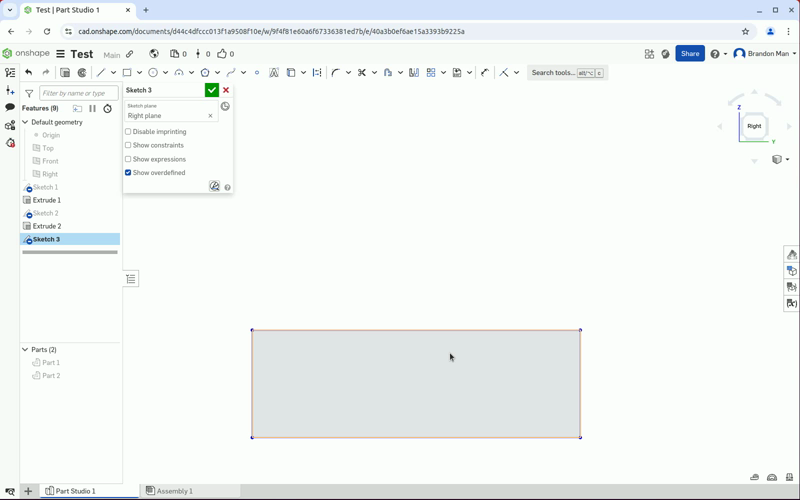
scroll(-6)
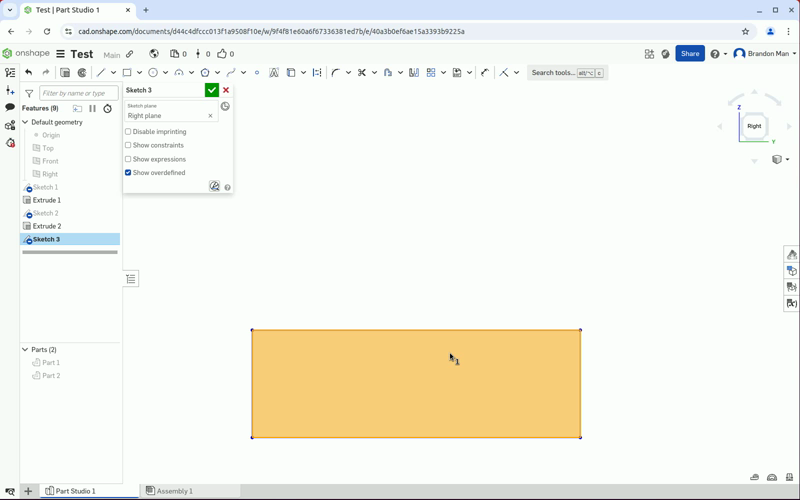
scroll(-6)
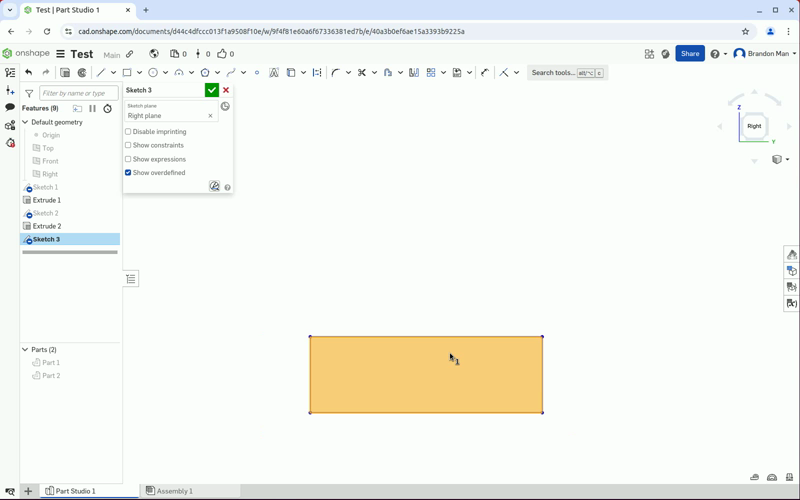
scroll(-6)
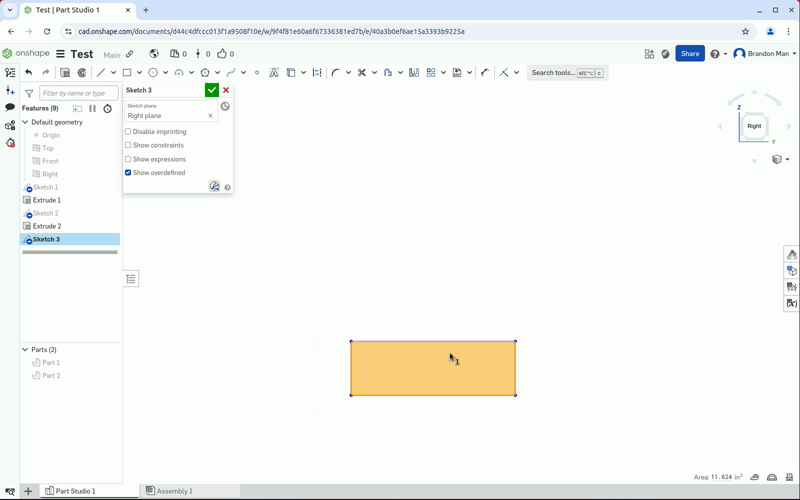
scroll(-6)
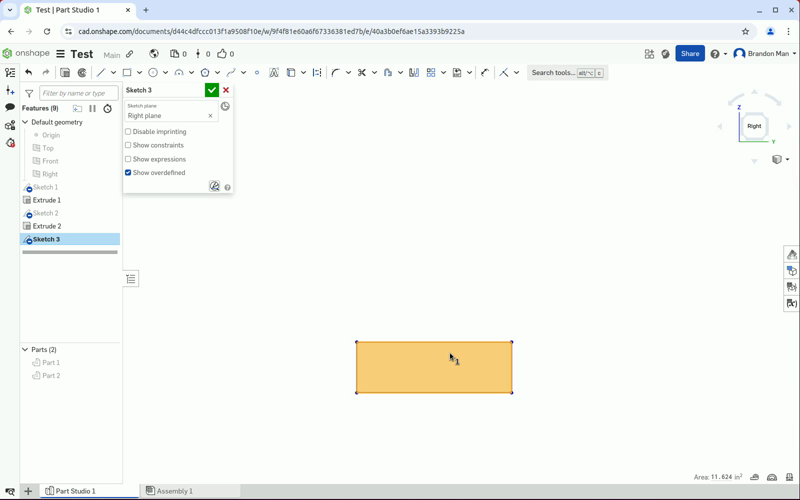
scroll(-6)
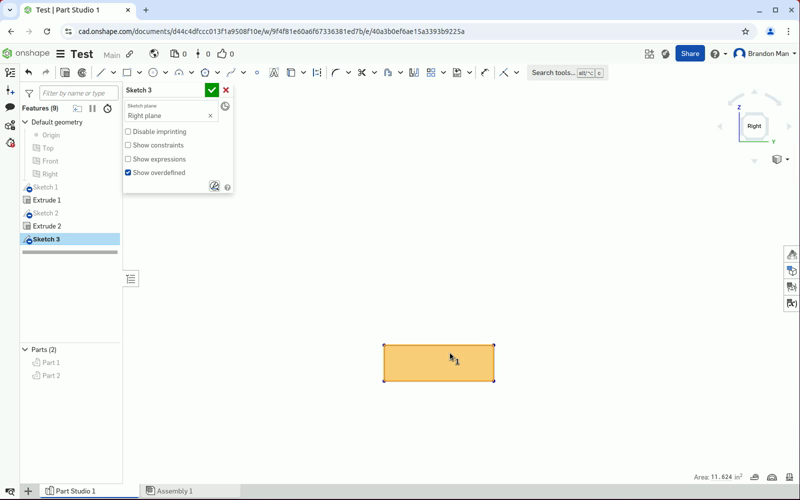
scroll(-6)
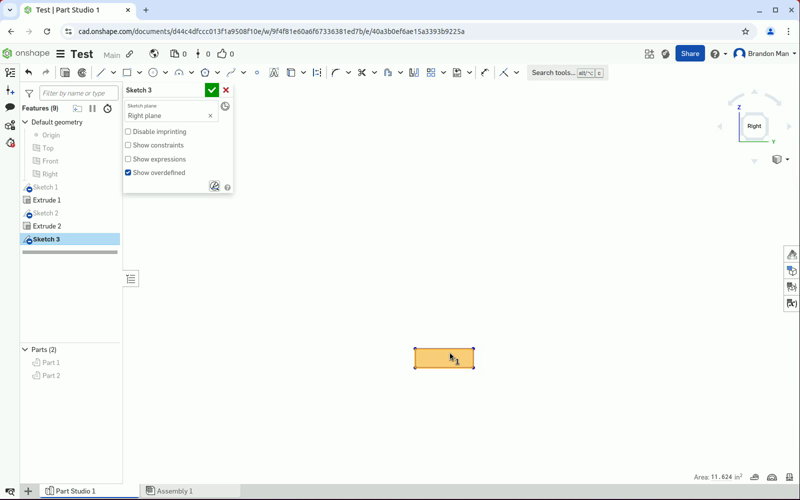
scroll(-6)
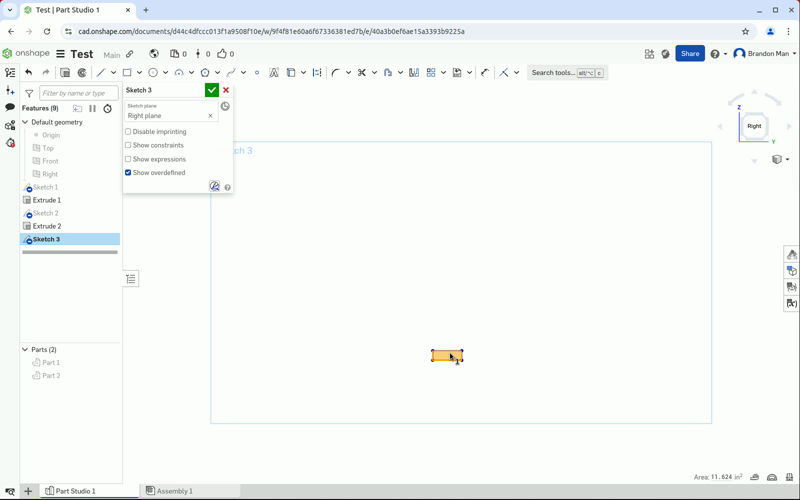
mouse_move(73, 352)
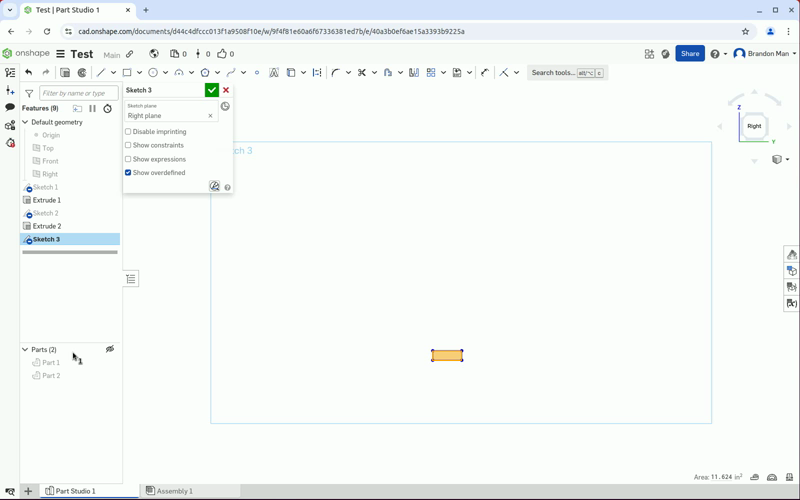
key(shift+y)
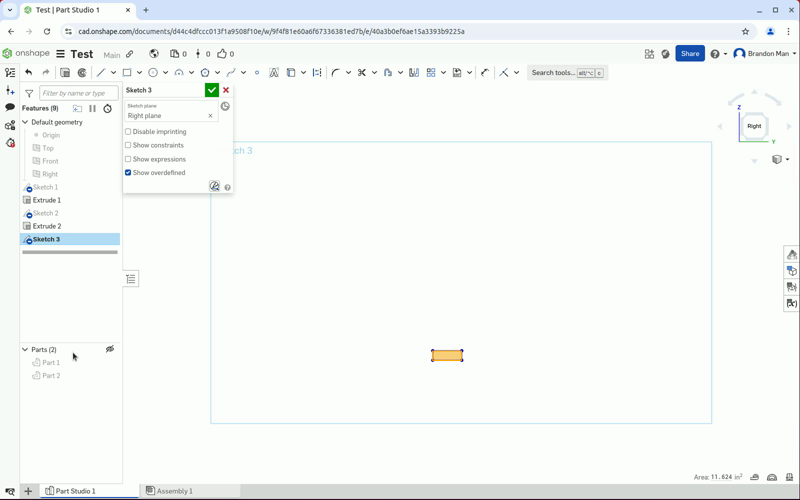
key(shift+e)
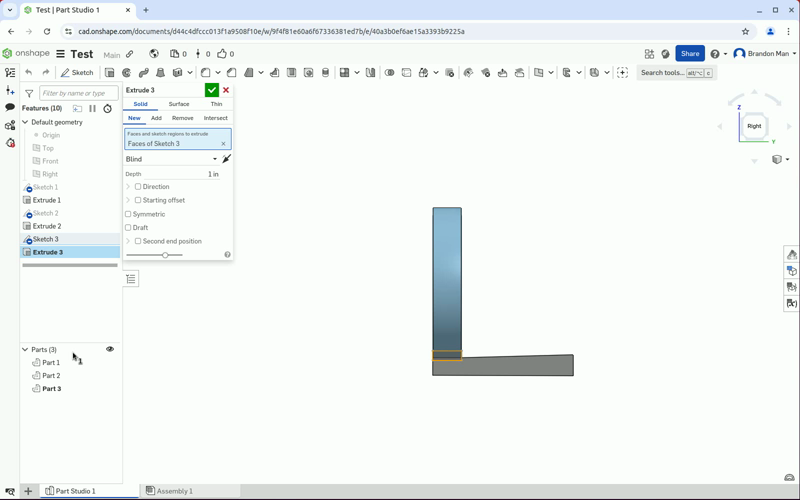
mouse_move(143, 106)
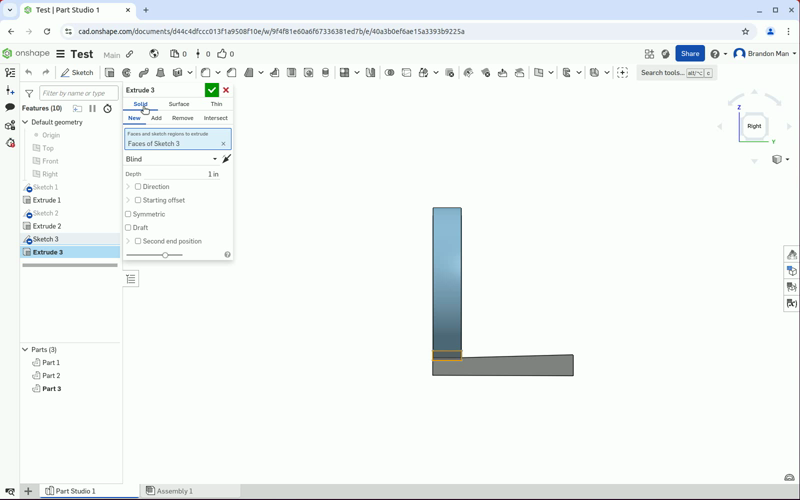
click(143, 106)
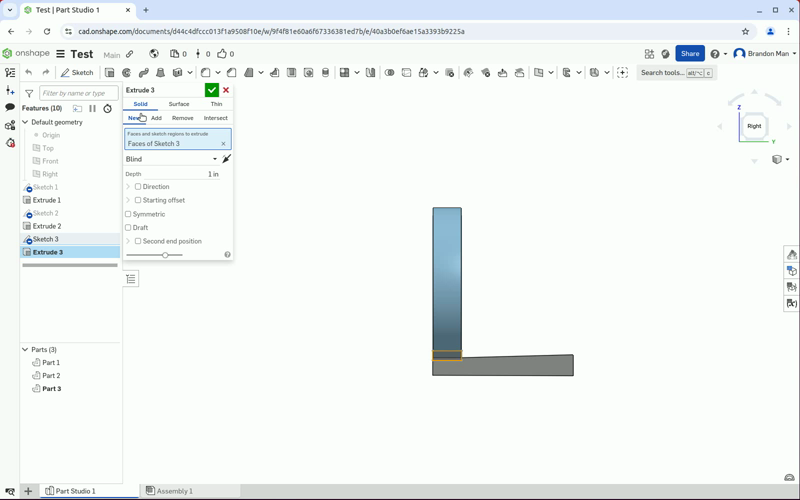
mouse_move(137, 120)
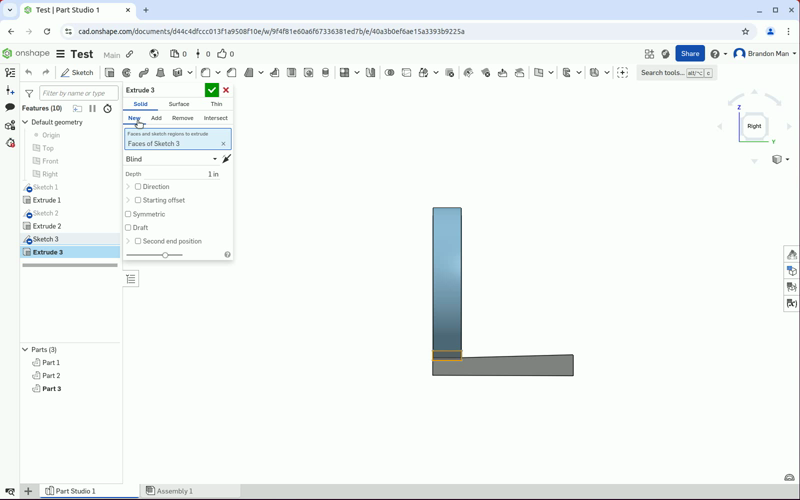
click(137, 120)
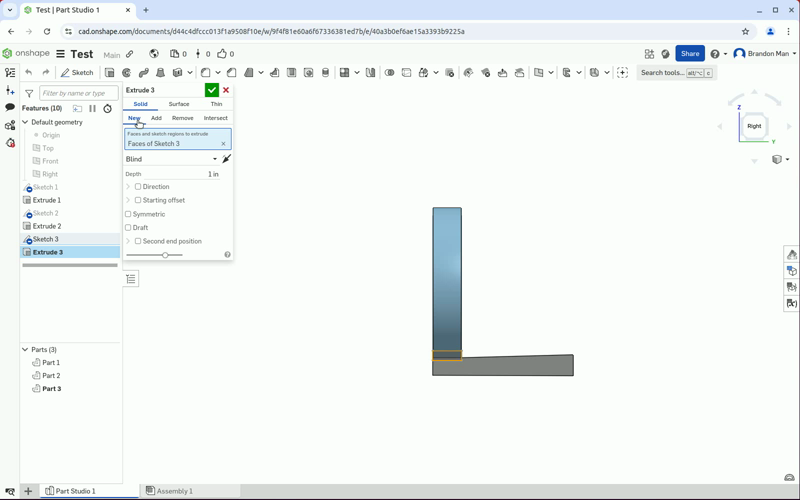
key(tab, 4)
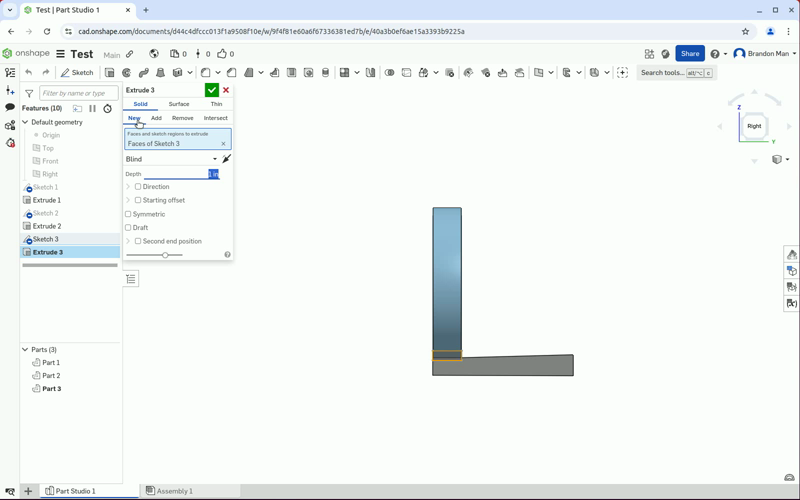
text(12.516)
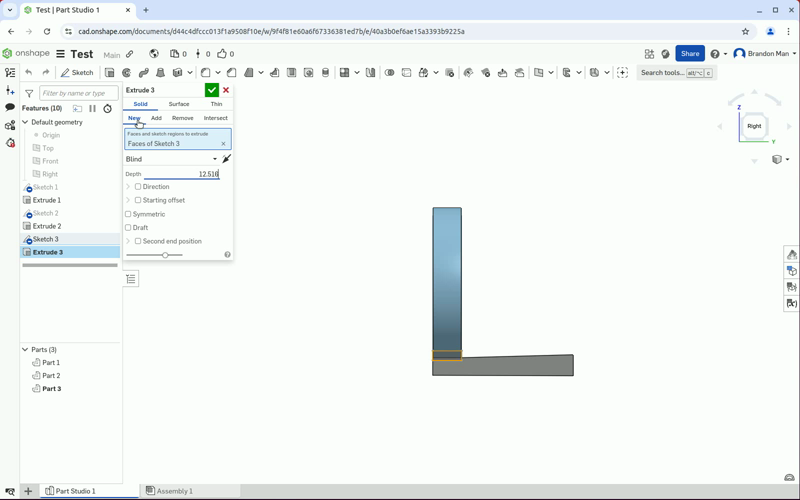
key(tab, 3)
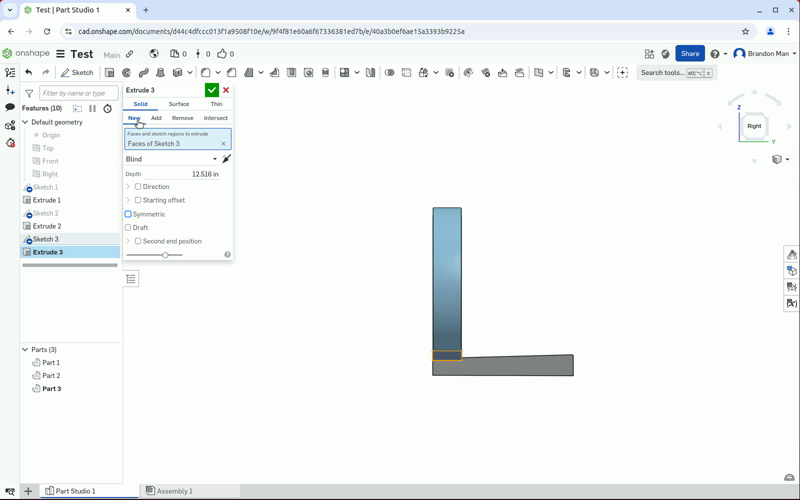
key(space)
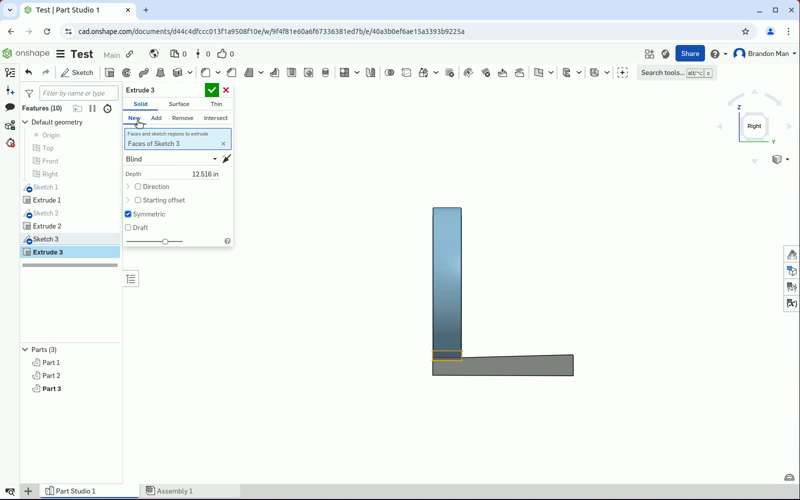
key(enter)
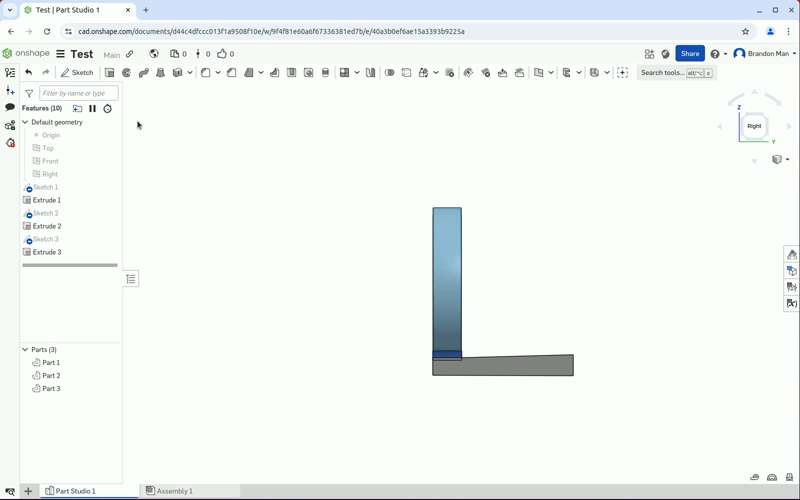
key(shift+h)
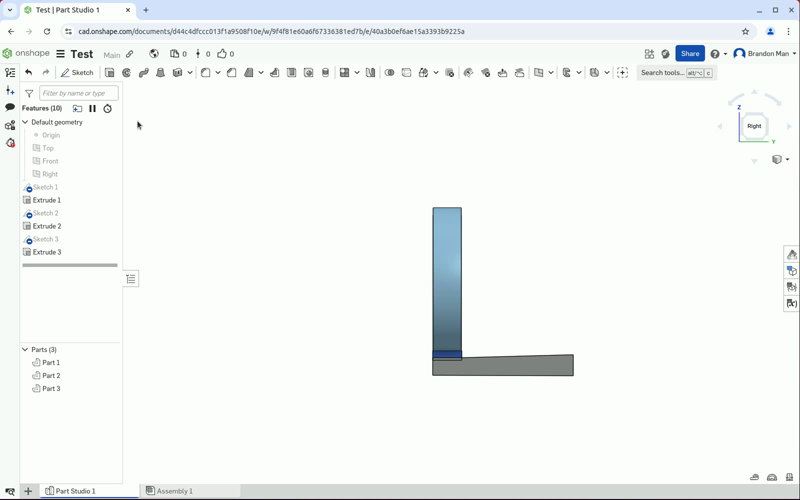
key(shift+h)
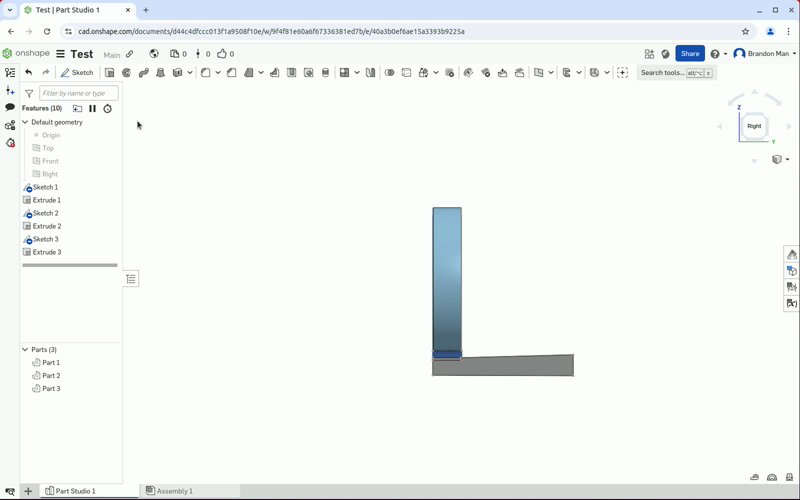
key(shift+7)
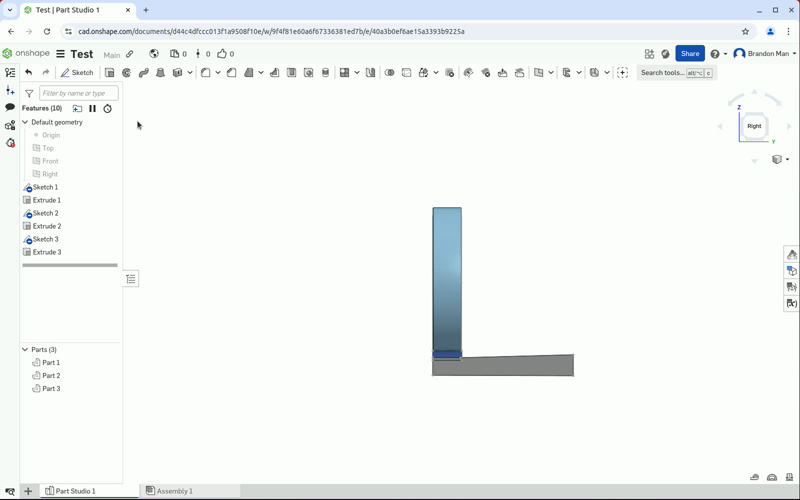
key(right, 2)
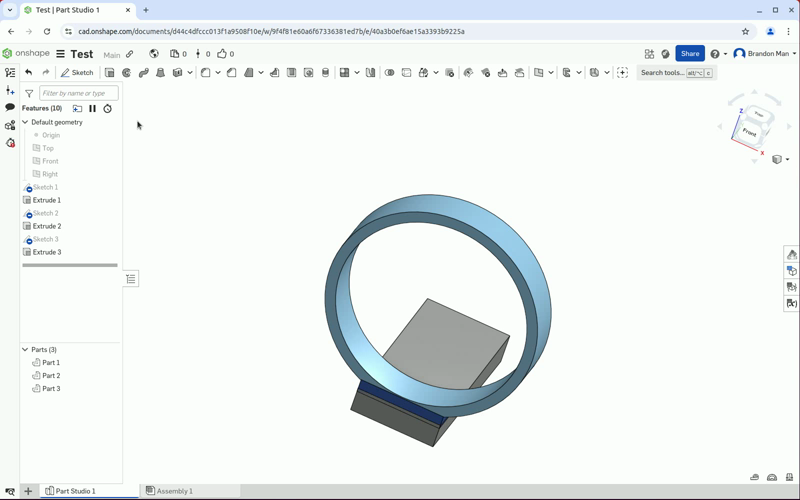
key(down, 2)
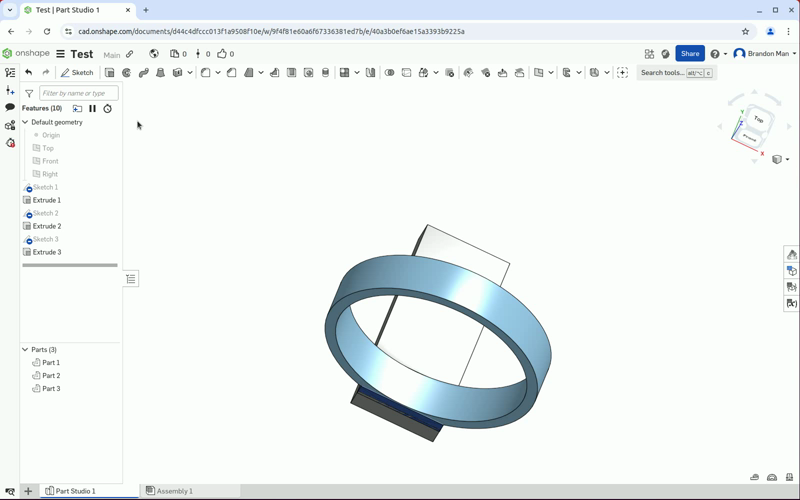
key(up, 2)
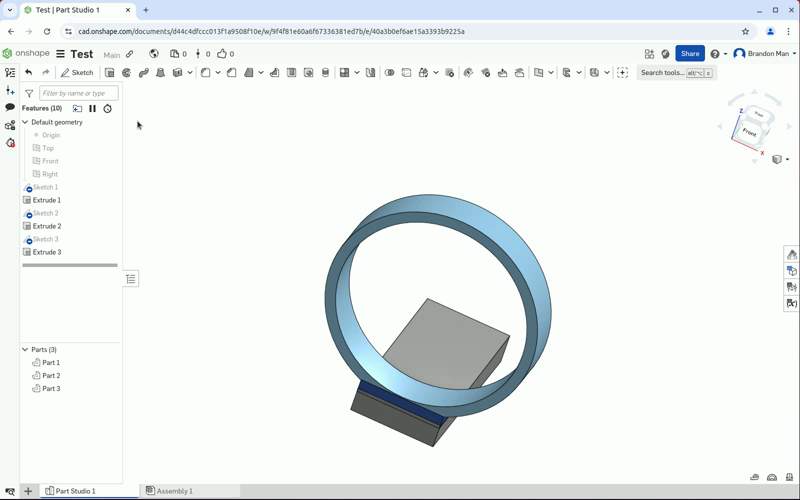
key(left, 2)
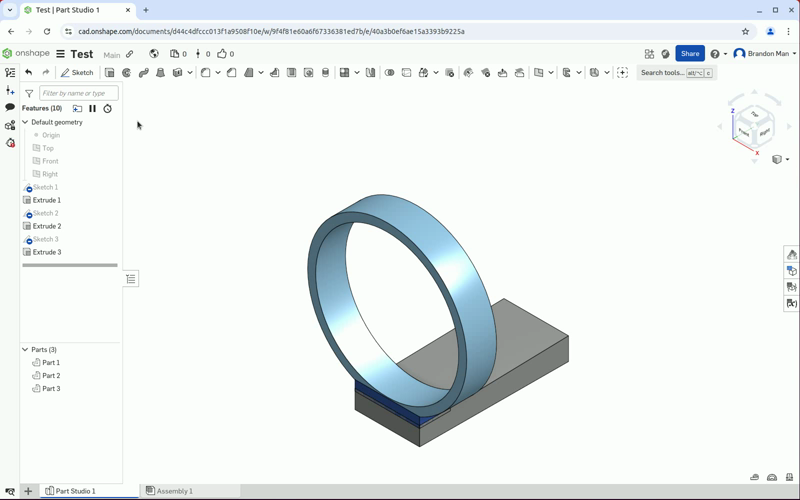
mouse_move(73, 189)
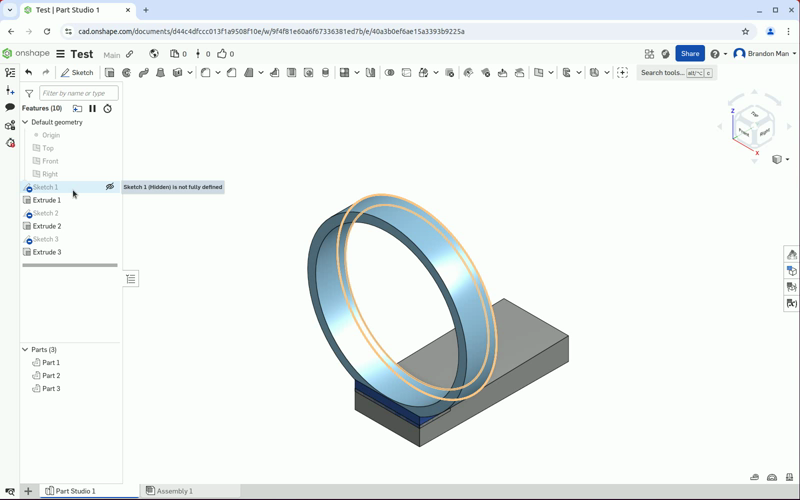
click(73, 189)